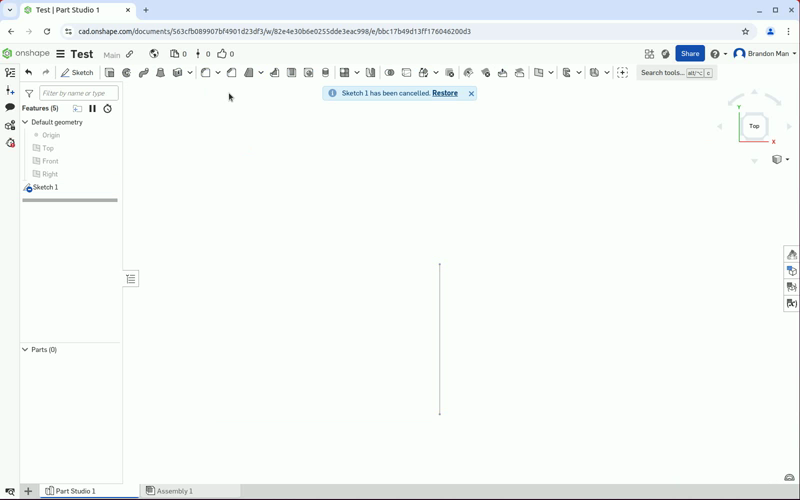
key(shift+h)
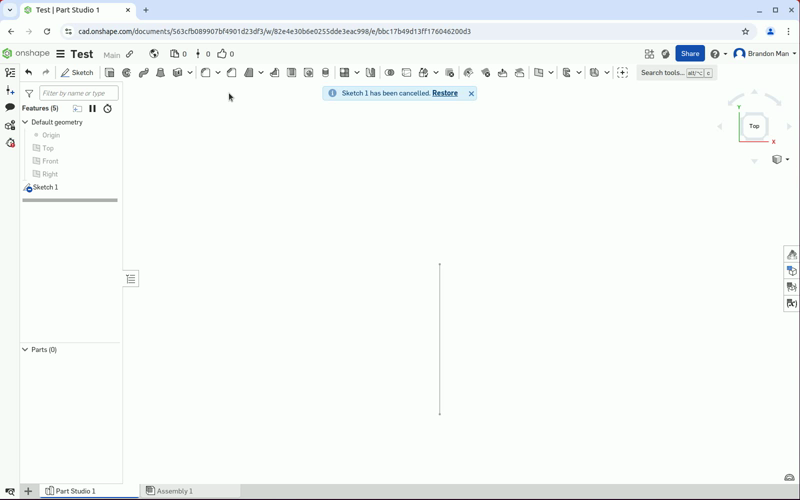
key(shift+s)
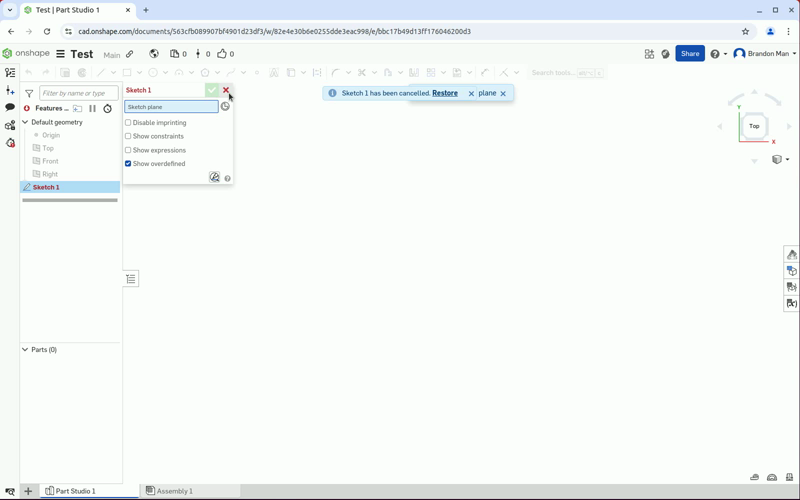
mouse_move(73, 150)
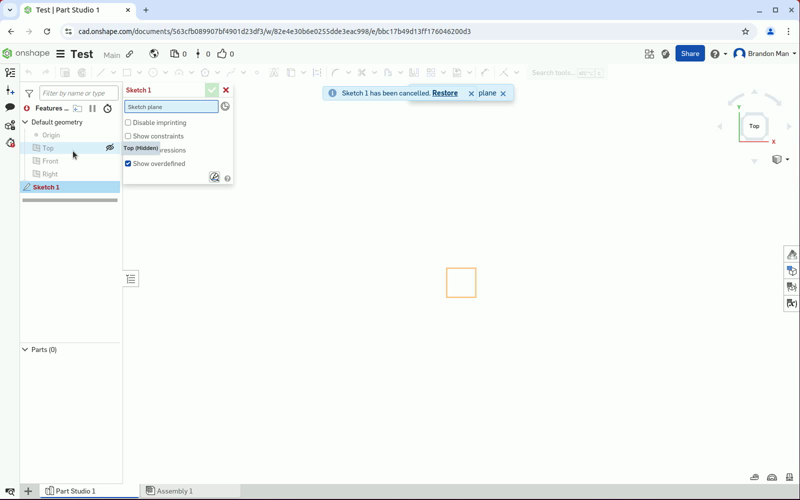
click(73, 150)
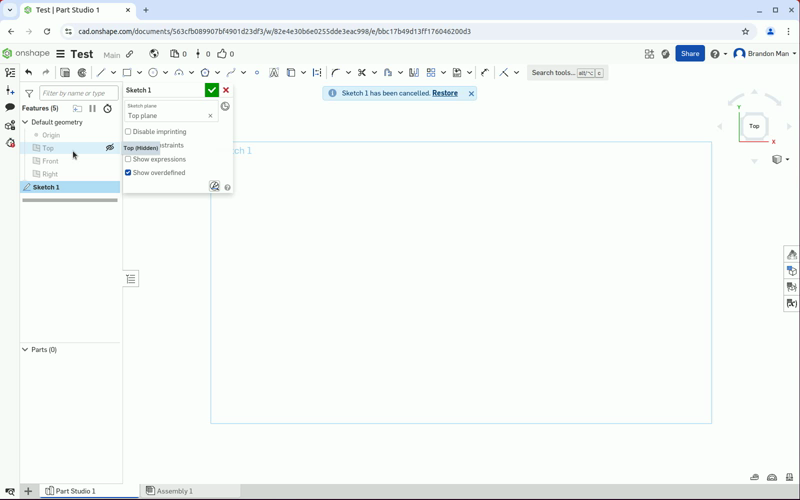
mouse_move(73, 352)
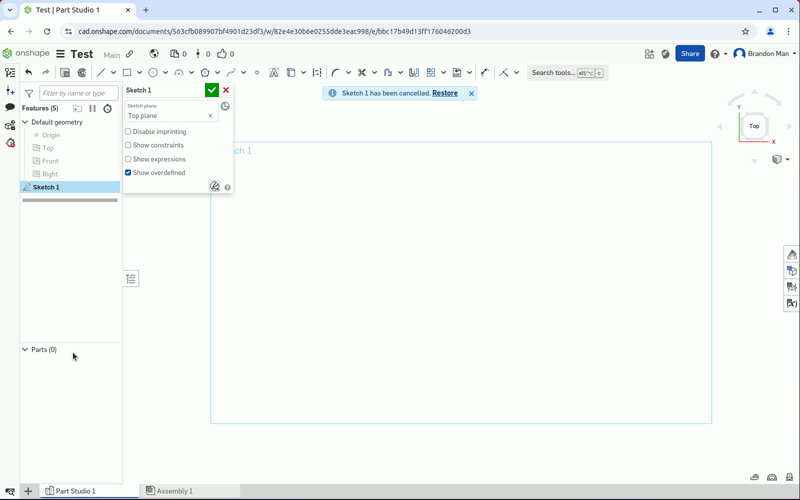
key(y)
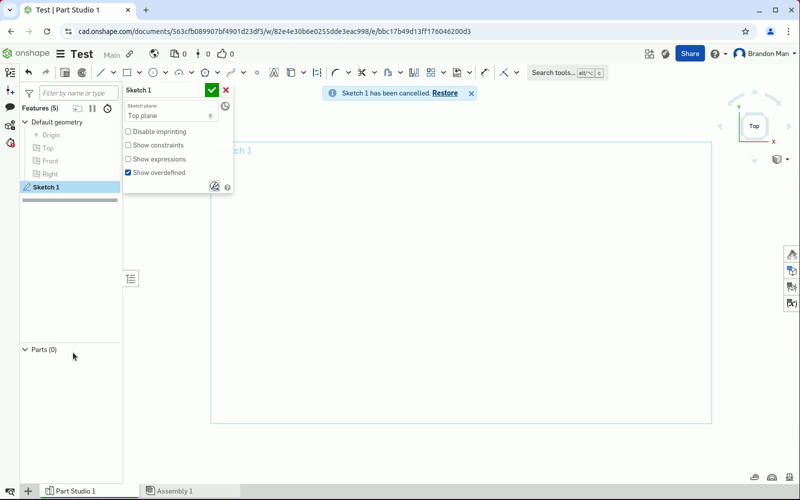
key(l)
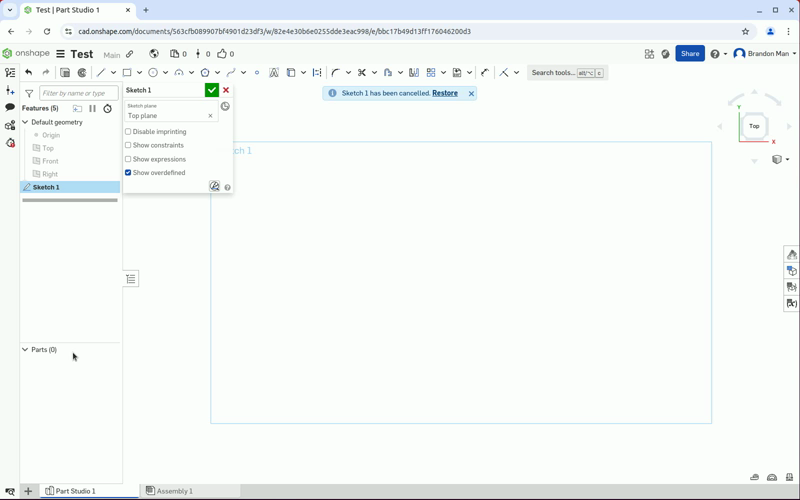
key_down(shift)
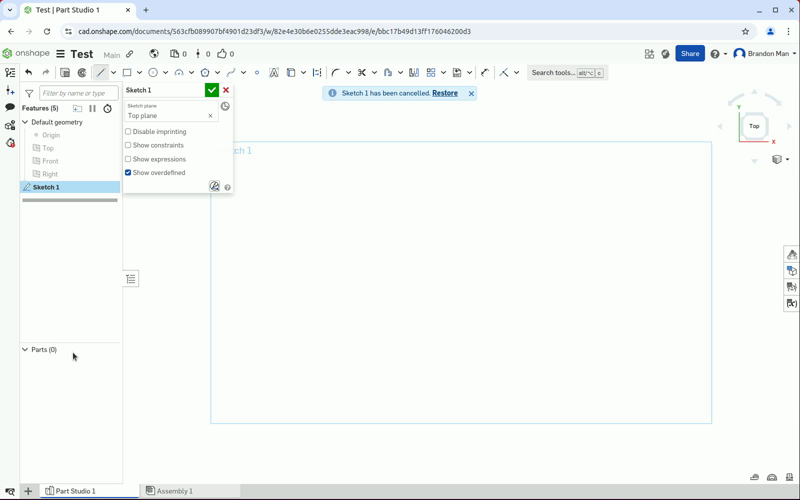
mouse_move(433, 352)
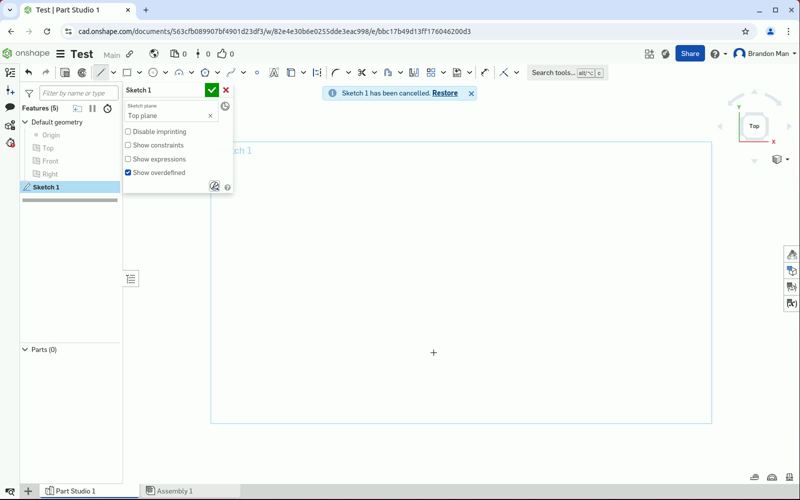
click(433, 352)
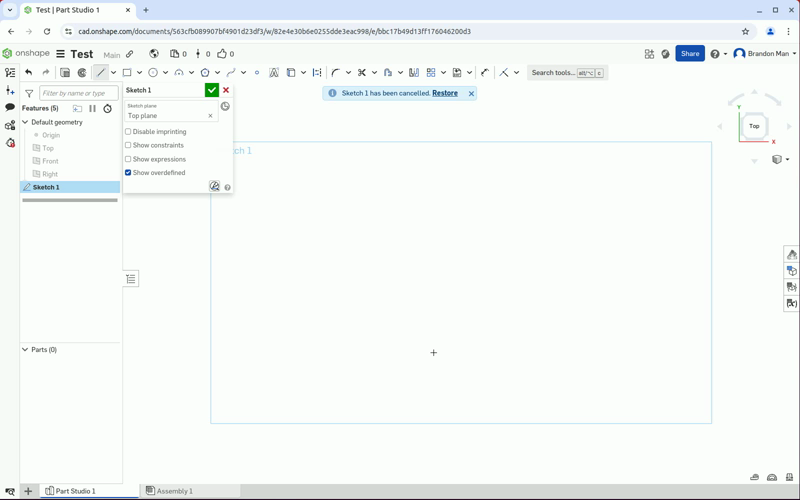
key_up(shift)
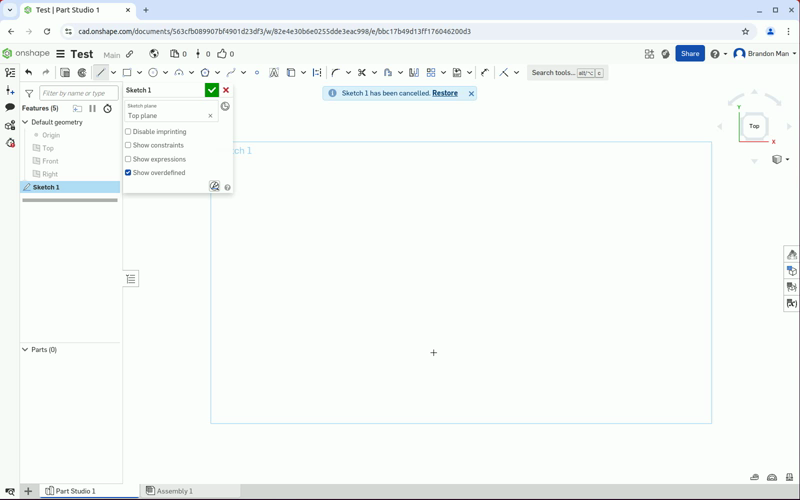
key_down(shift)
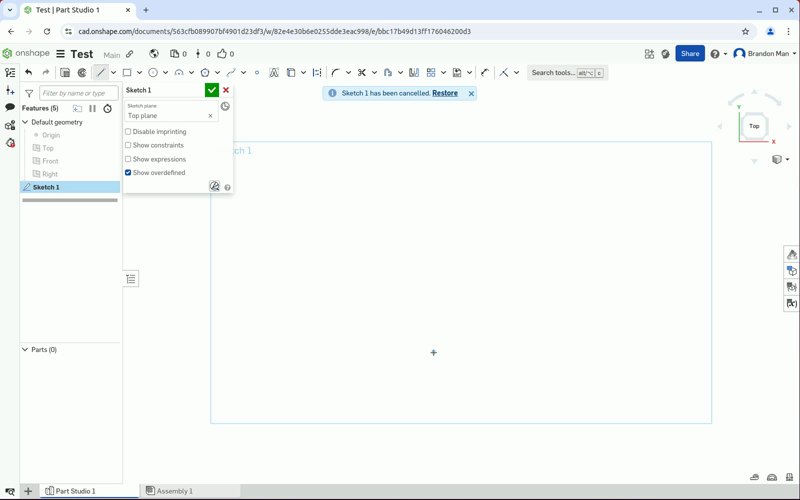
mouse_move(573, 352)
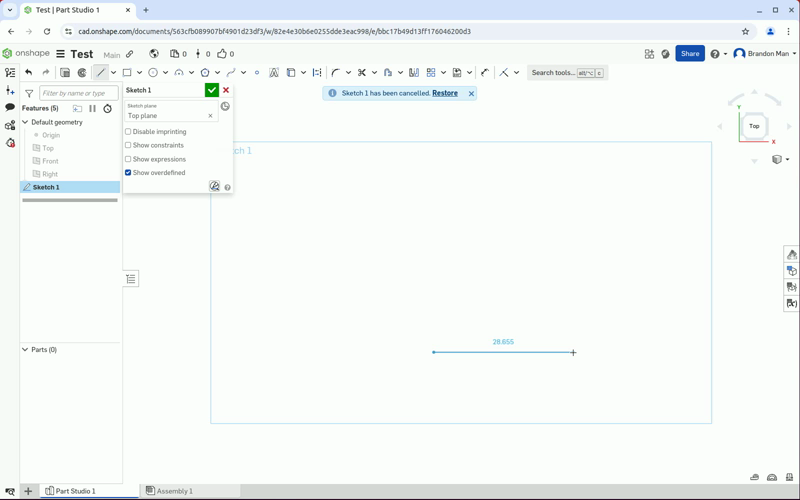
click(573, 352)
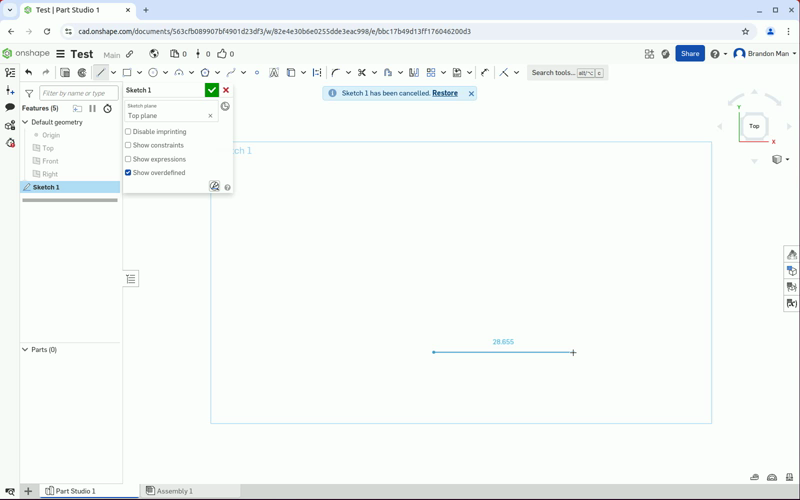
key_up(shift)
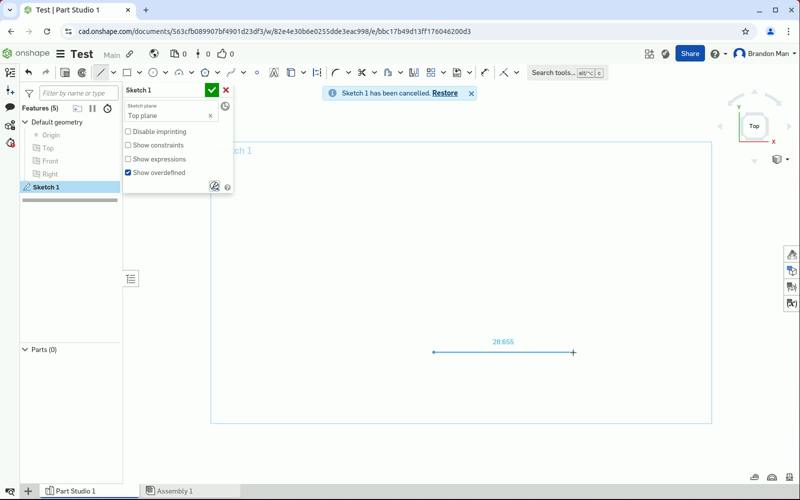
key_down(shift)
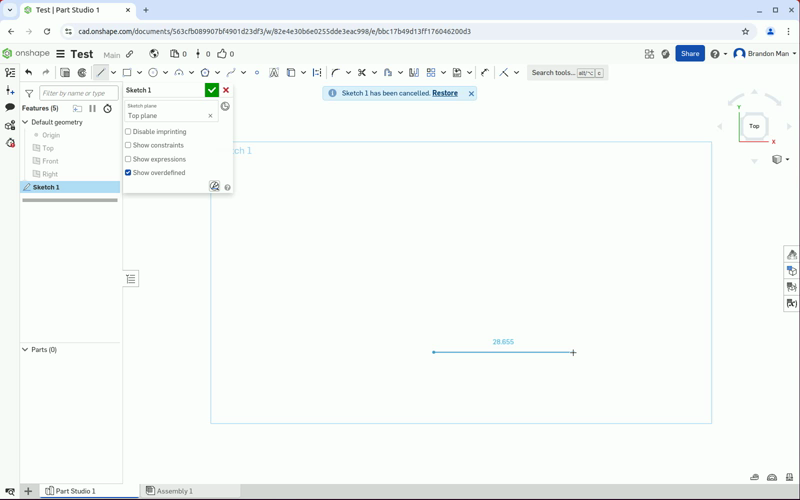
mouse_move(573, 213)
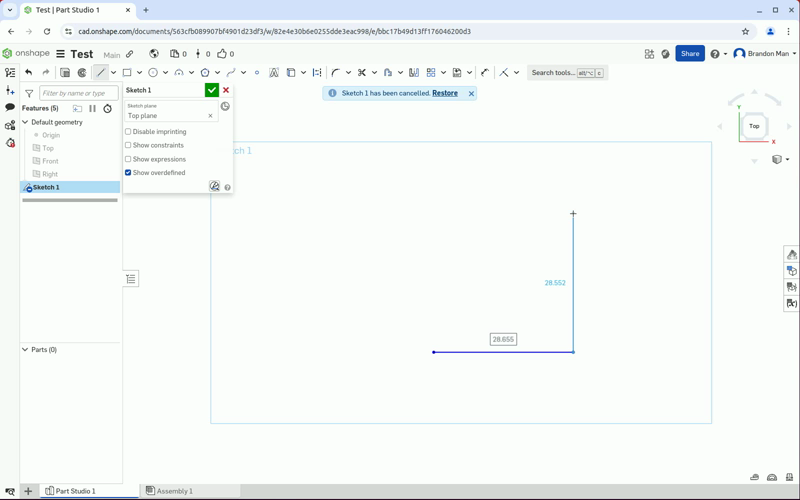
click(573, 213)
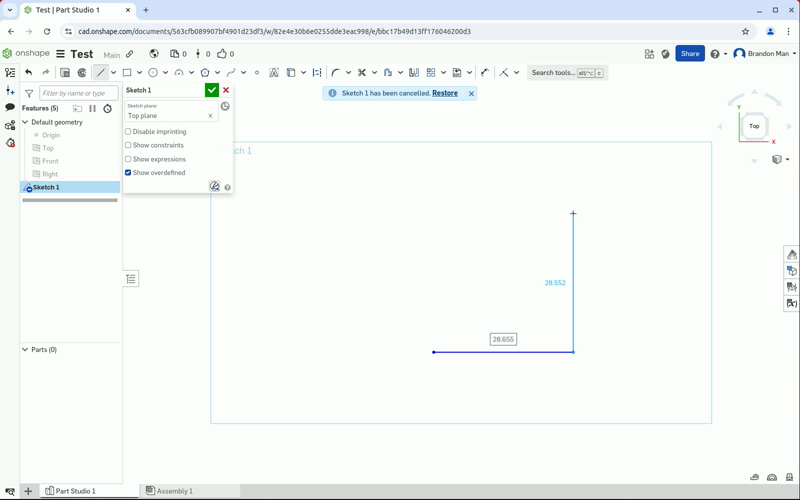
key_up(shift)
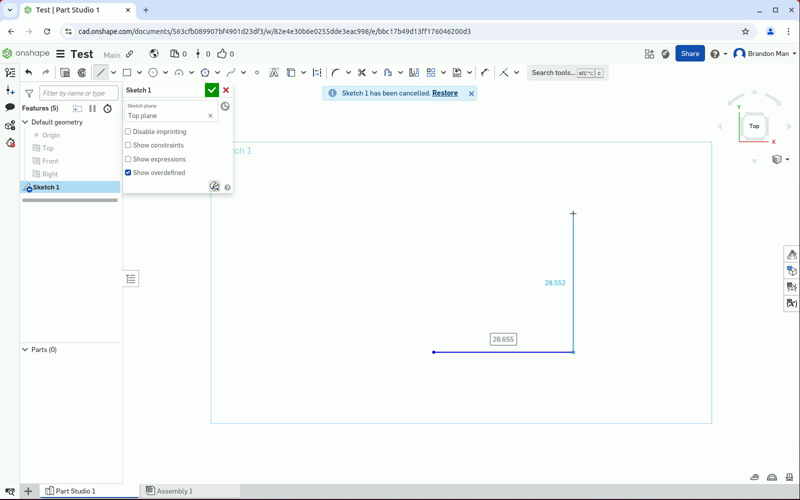
key_down(shift)
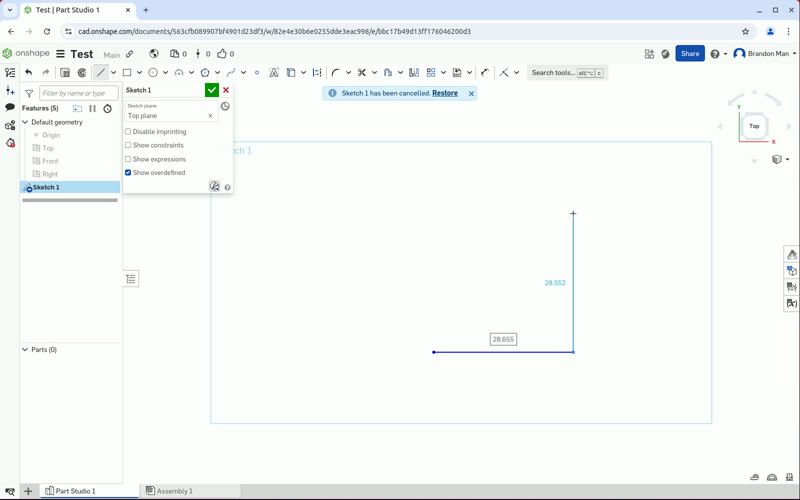
mouse_move(433, 213)
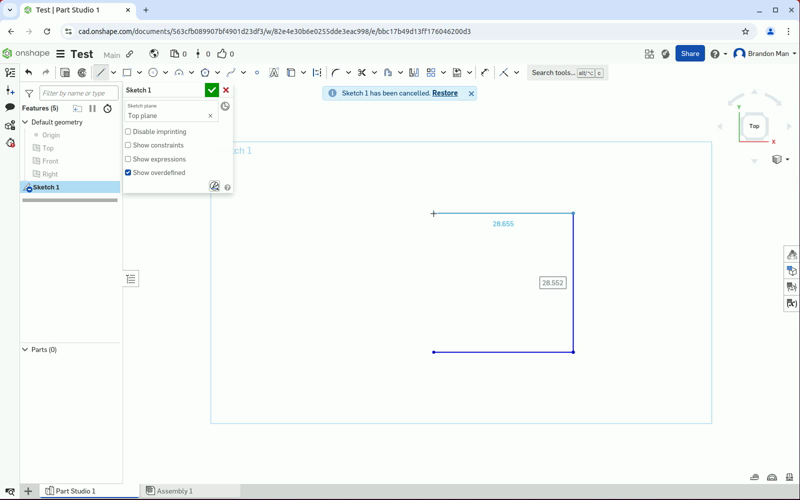
click(433, 213)
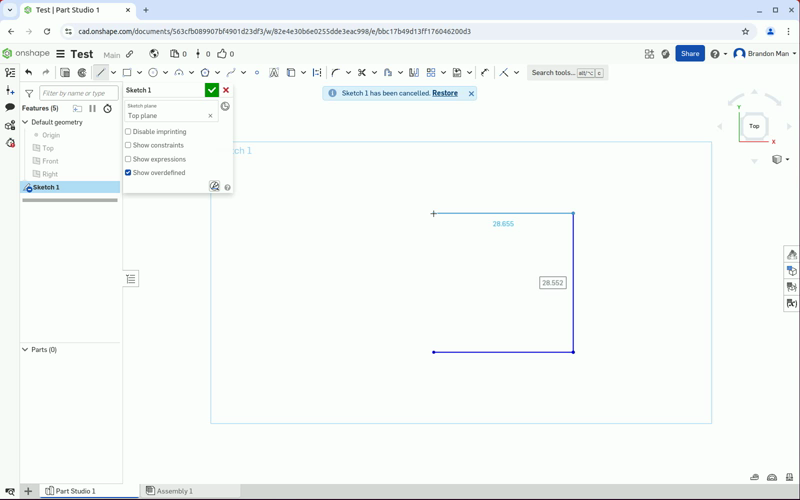
key_up(shift)
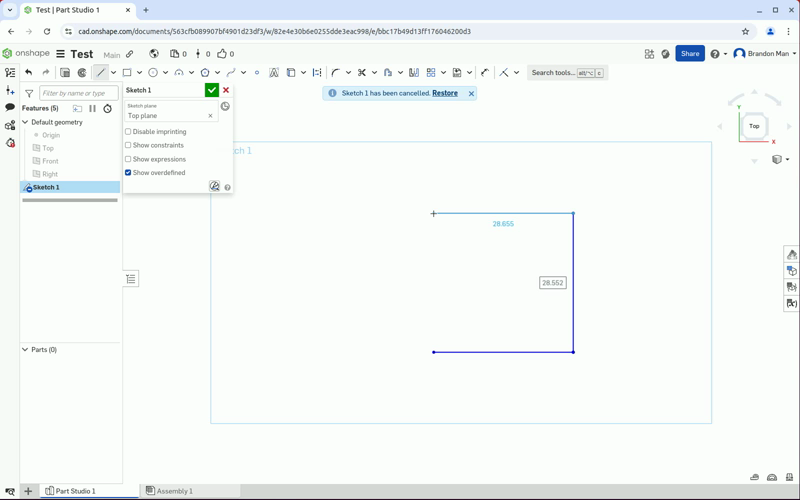
key_down(shift)
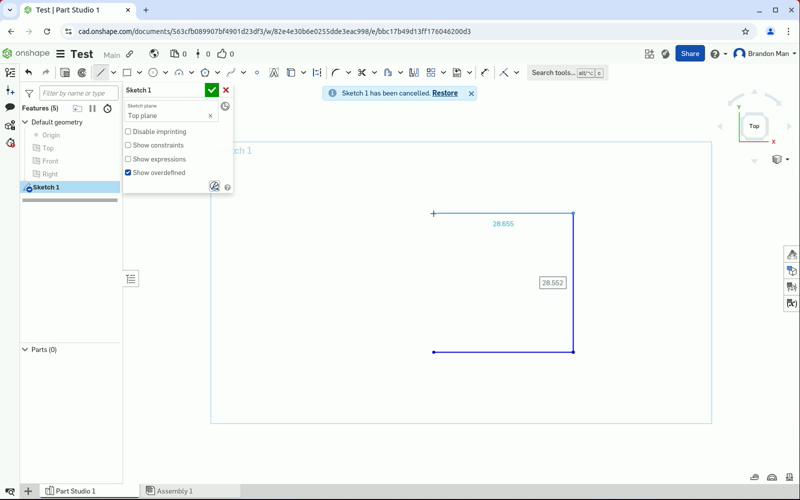
mouse_move(433, 352)
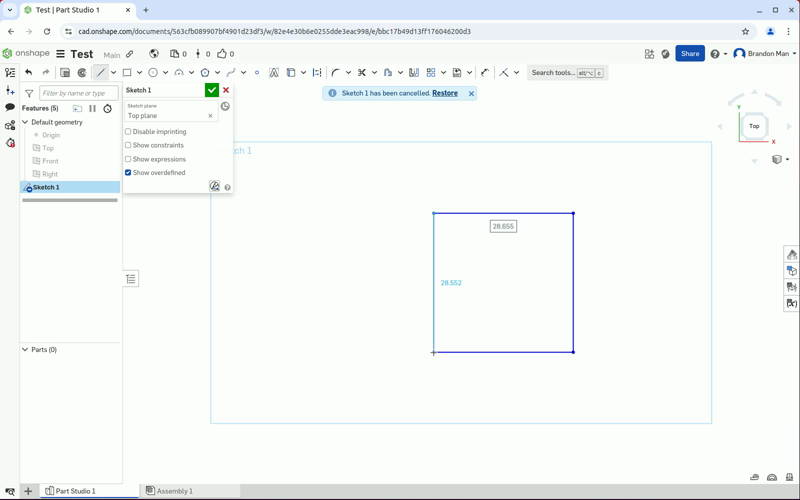
key_up(shift)
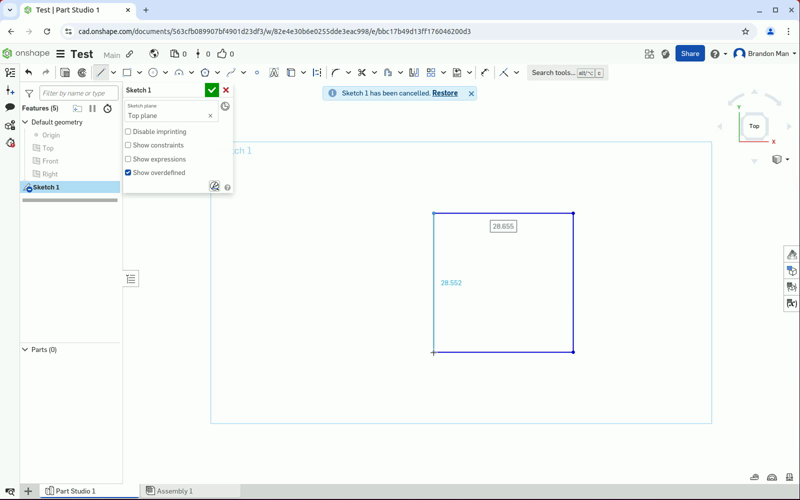
click(433, 352)
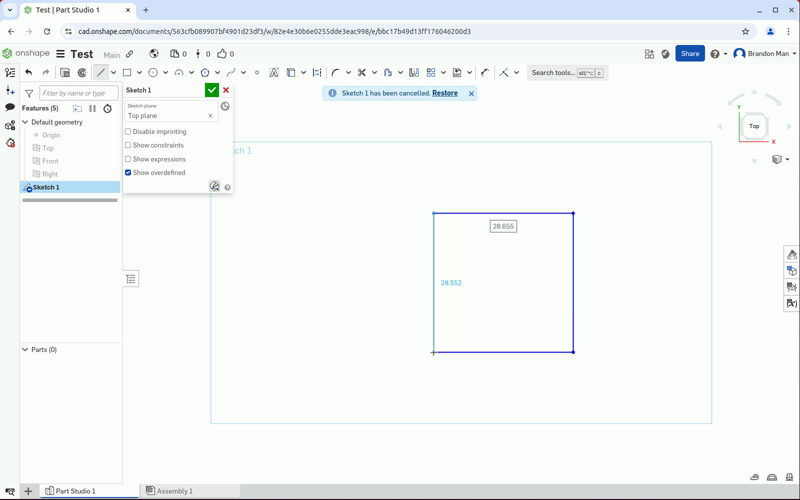
key(esc)
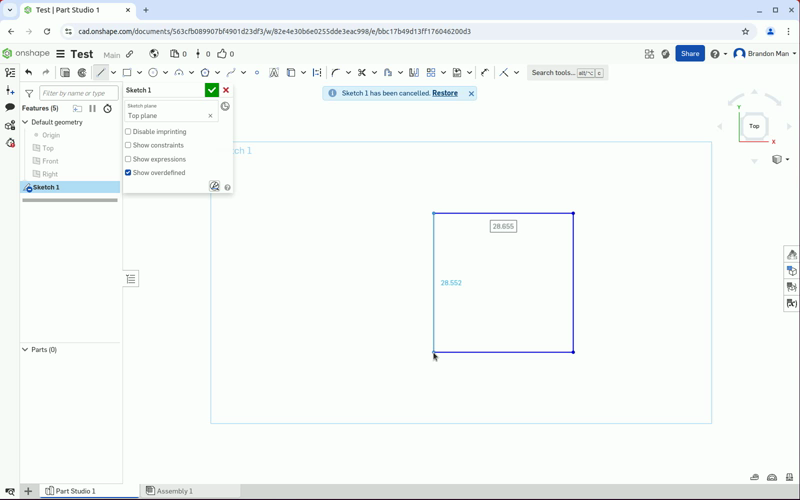
mouse_move(450, 242)
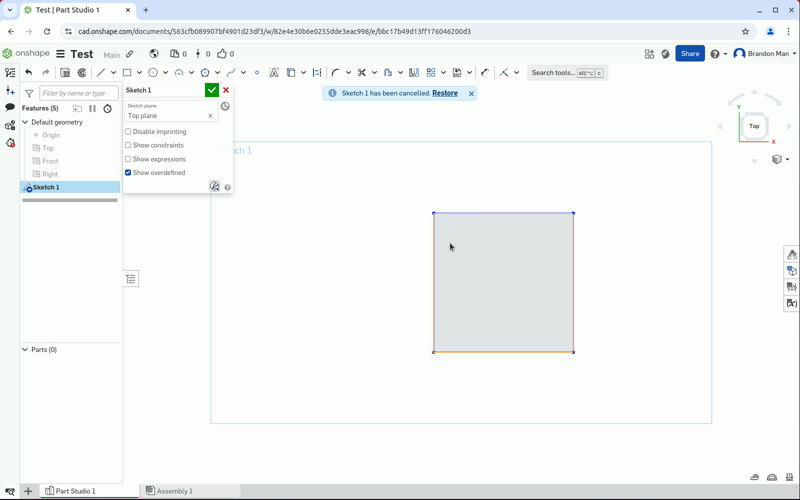
click(450, 242)
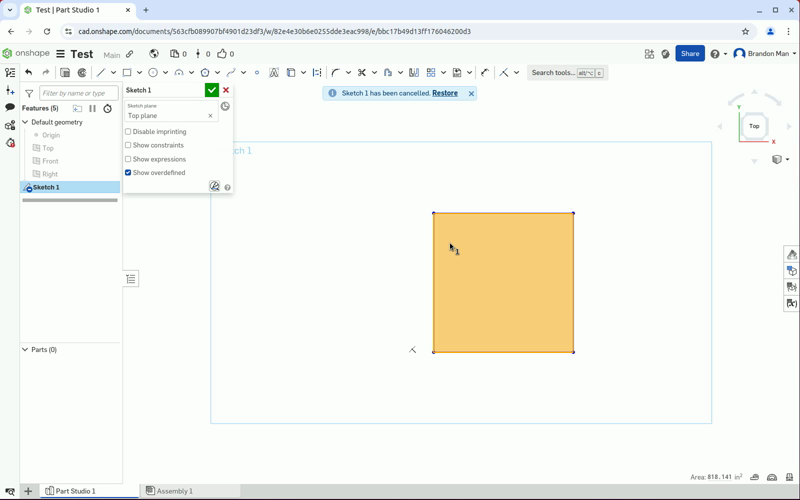
mouse_move(73, 352)
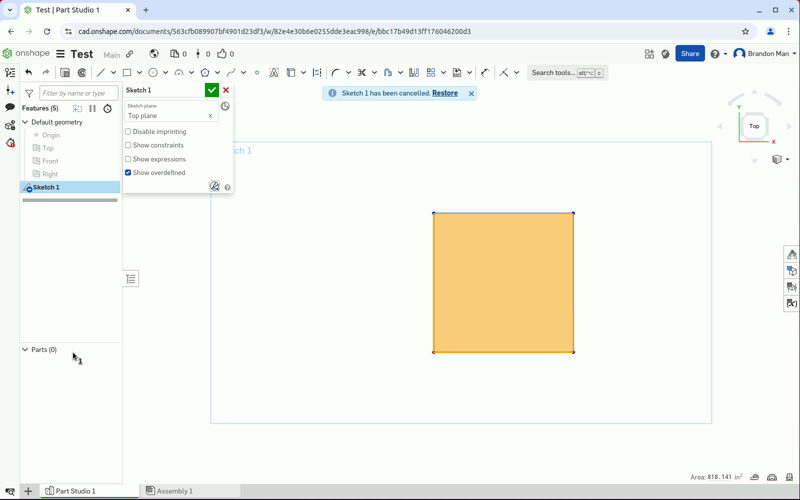
key(shift+y)
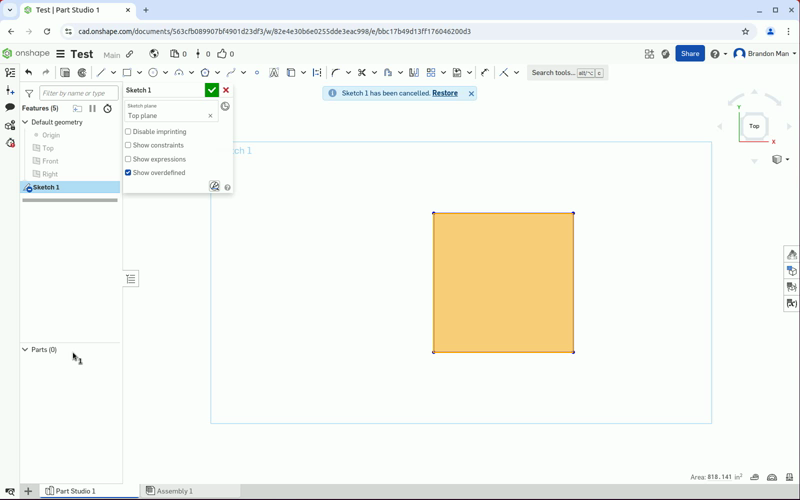
key(shift+e)
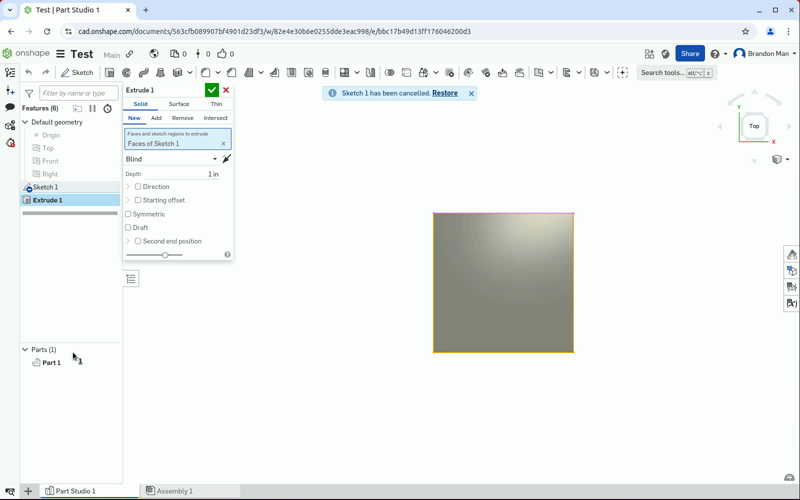
mouse_move(143, 106)
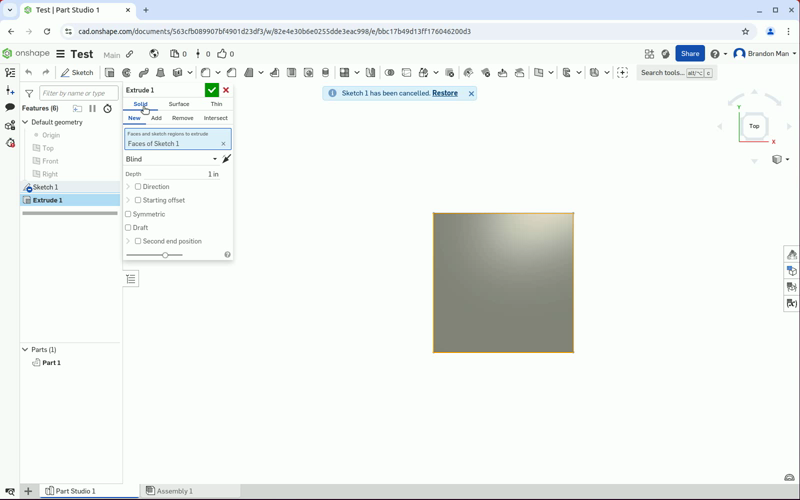
click(143, 106)
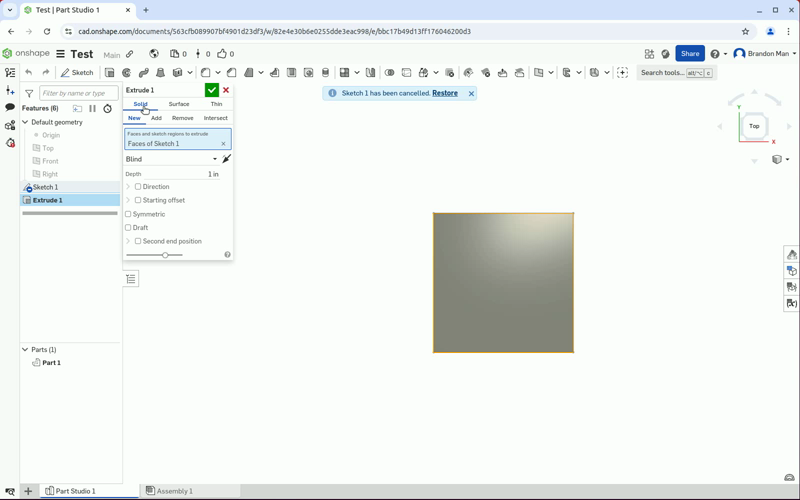
mouse_move(137, 120)
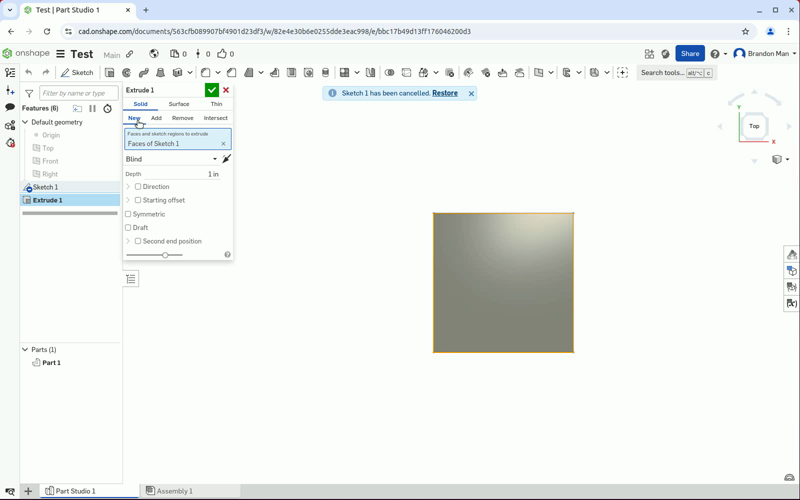
click(137, 120)
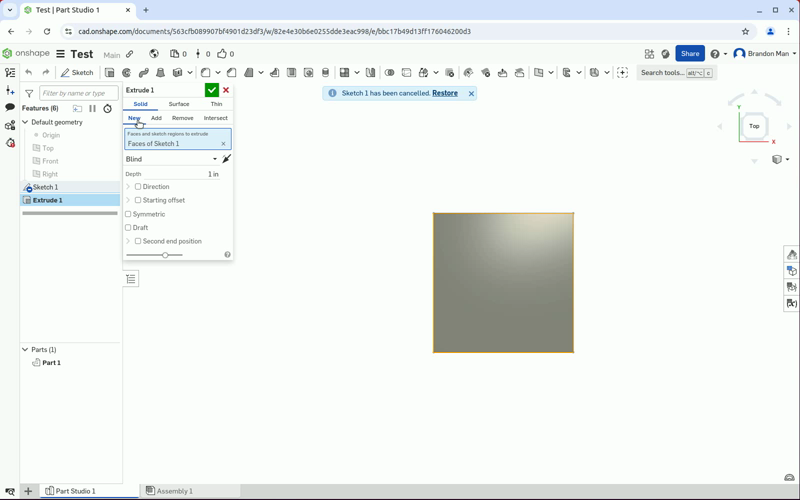
key(tab, 4)
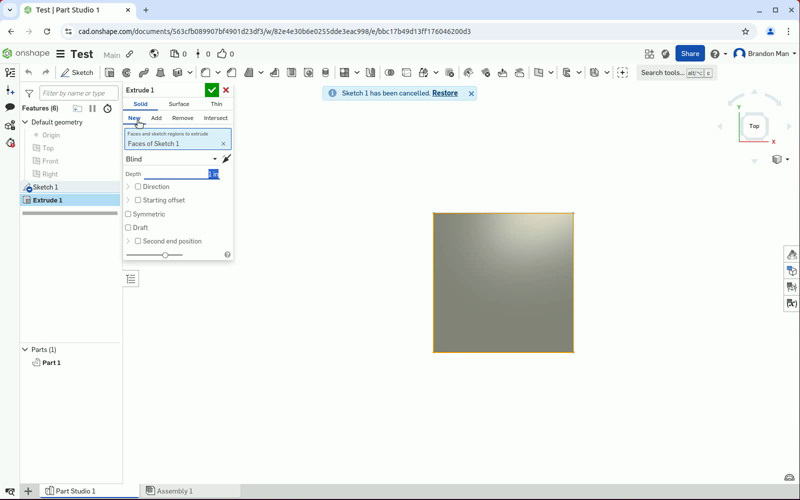
text(7.221)
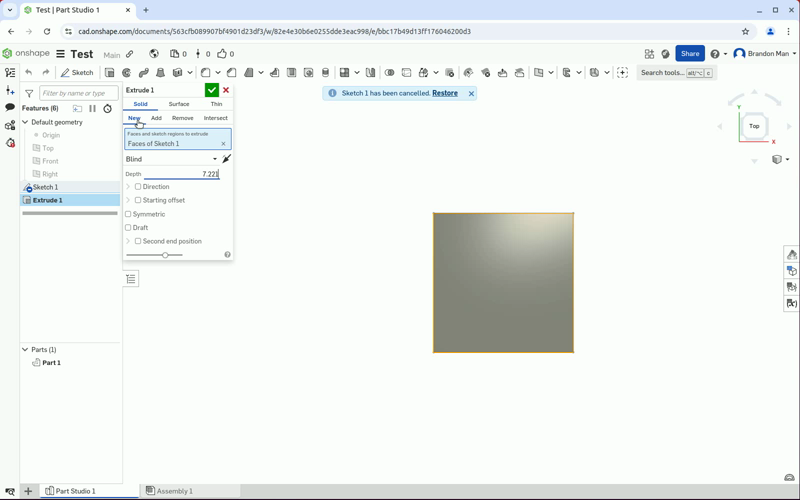
key(enter)
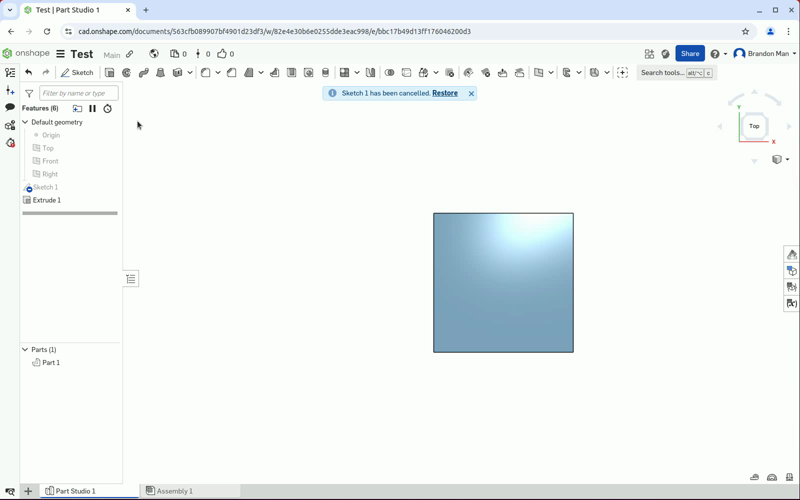
key(shift+h)
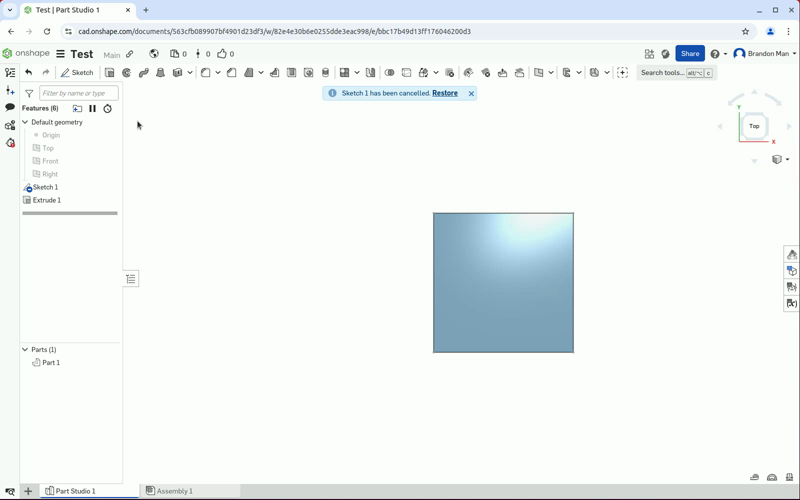
key(shift+h)
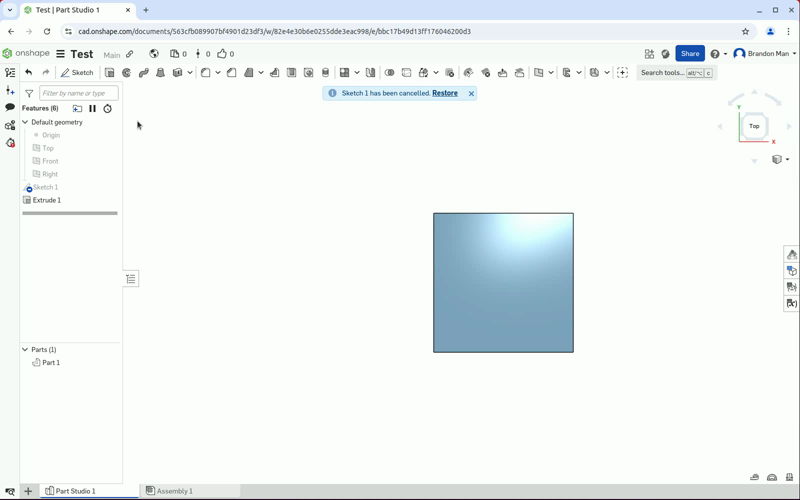
mouse_move(73, 189)
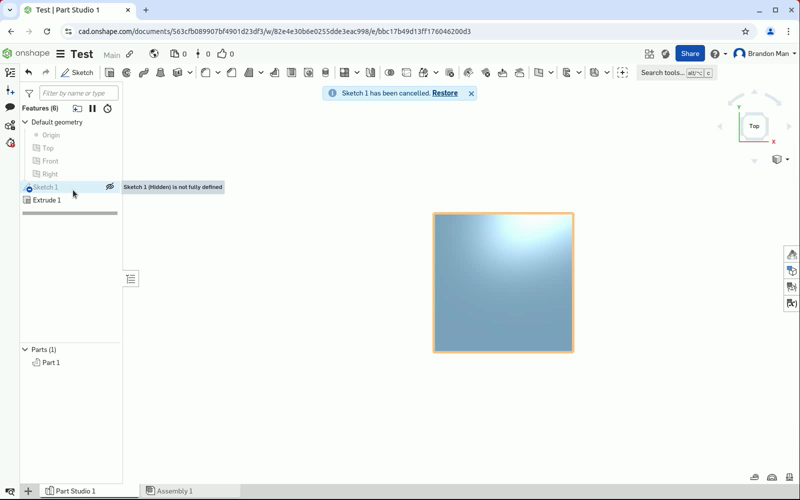
click(73, 189)
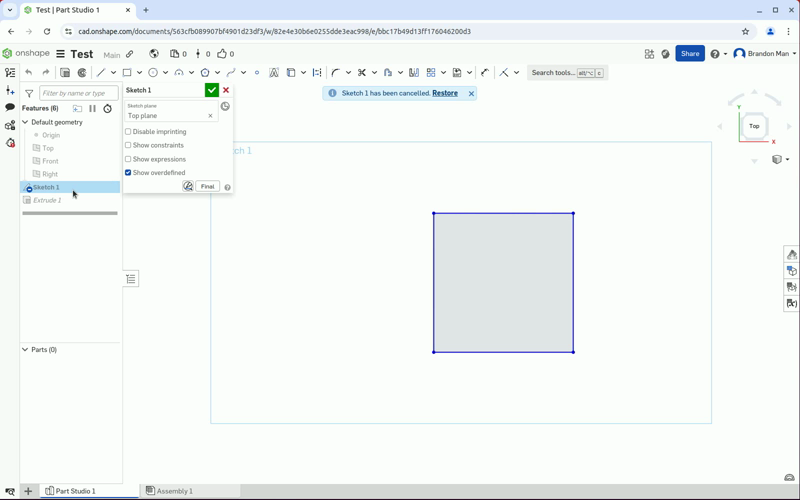
mouse_move(229, 92)
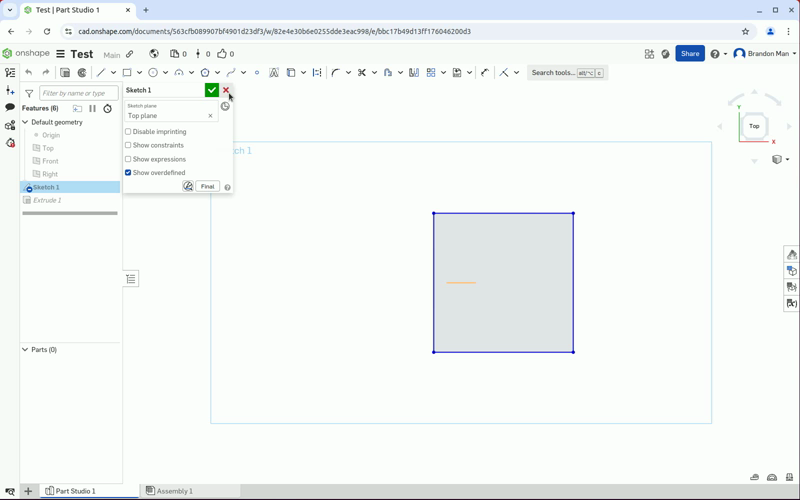
click(229, 92)
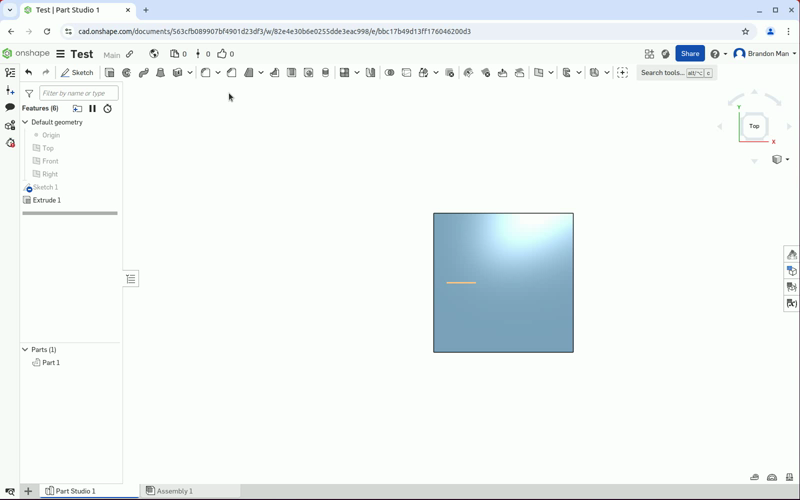
mouse_move(541, 75)
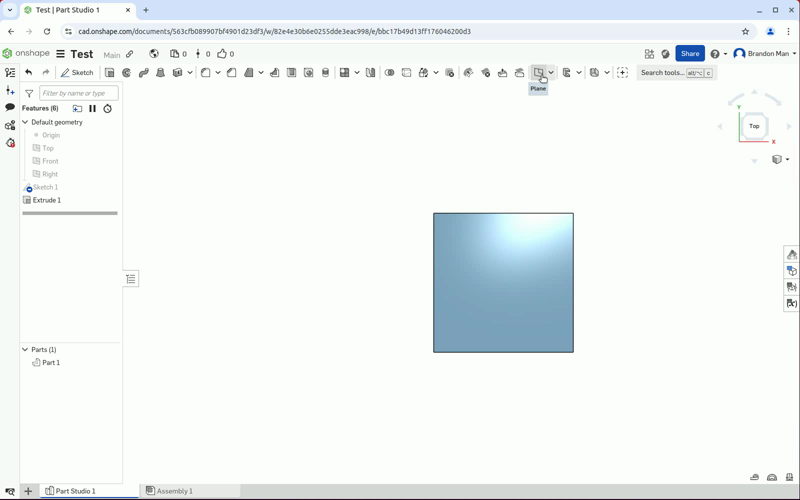
click(541, 75)
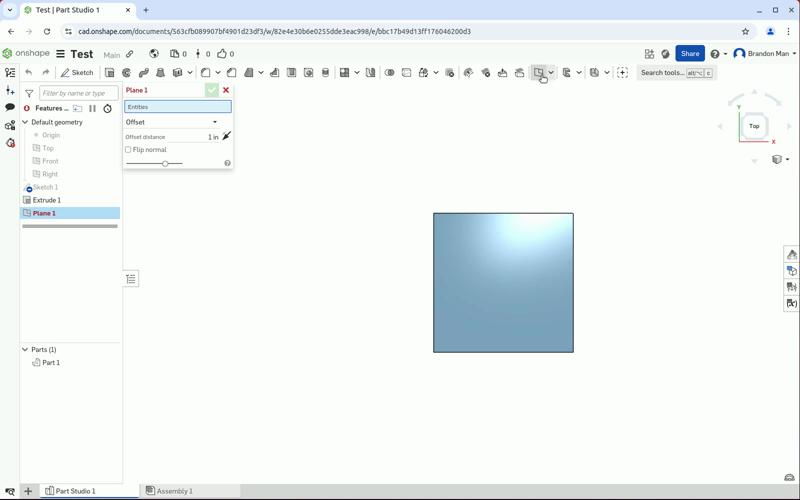
mouse_move(73, 150)
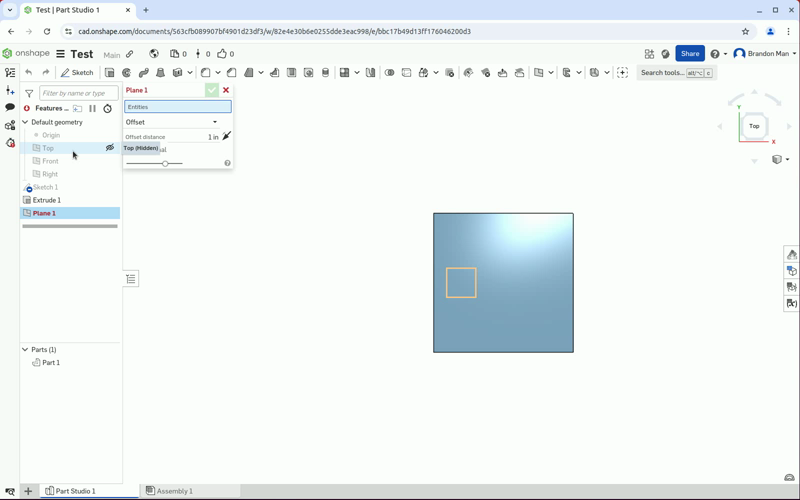
click(73, 150)
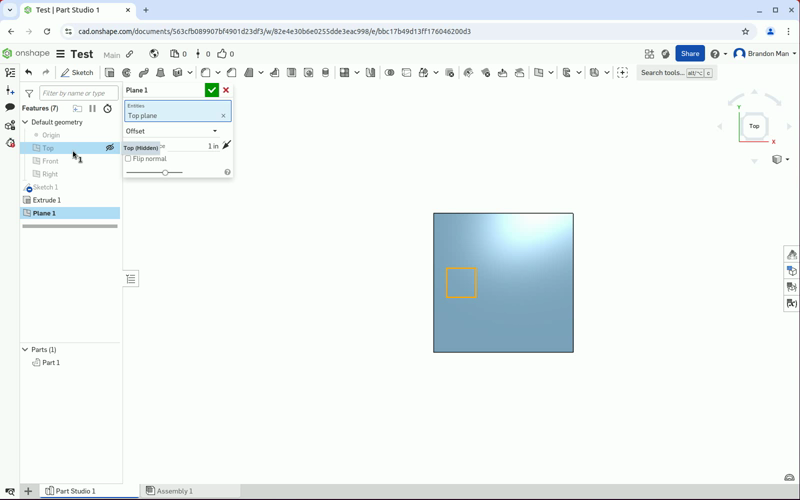
key(tab, 2)
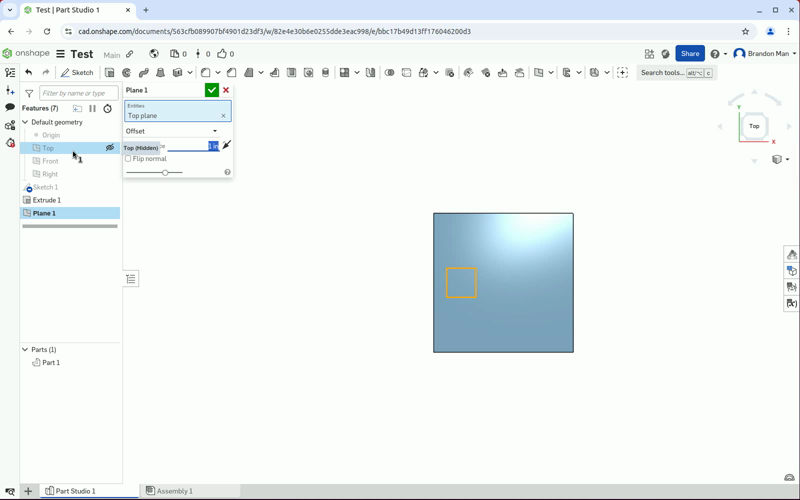
text(7.21)
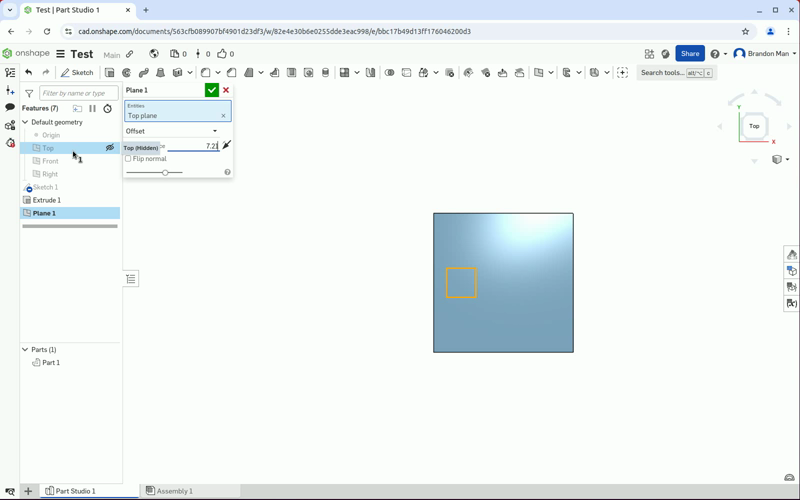
key(enter, 2)
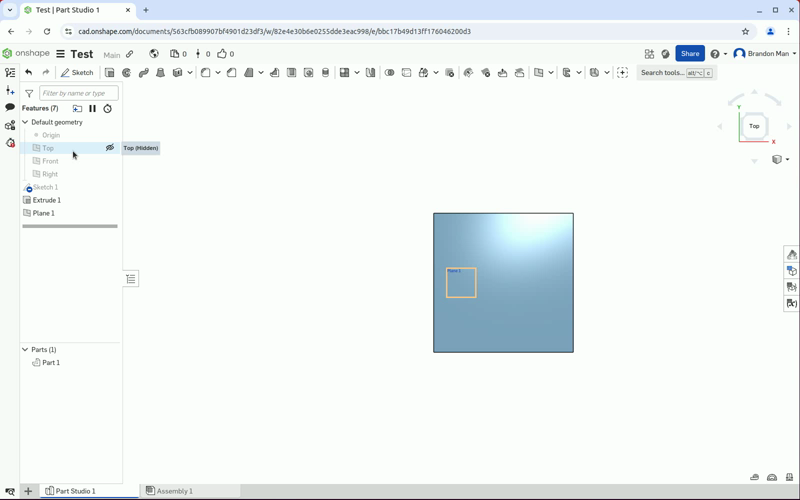
key(shift+s)
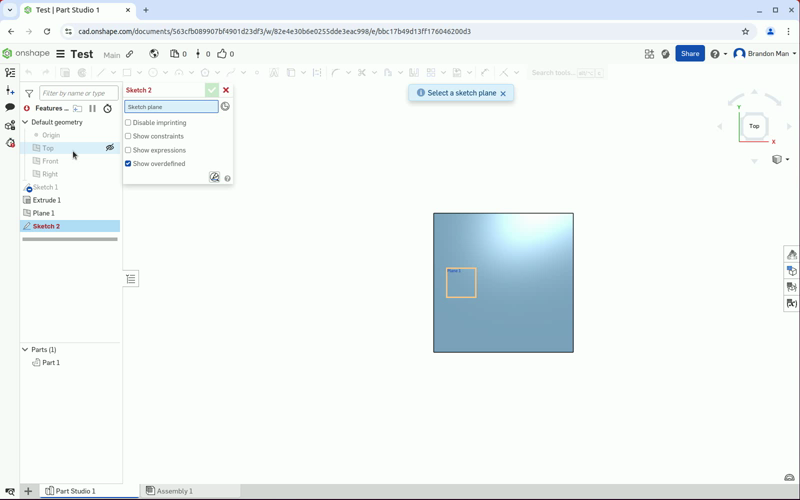
mouse_move(73, 215)
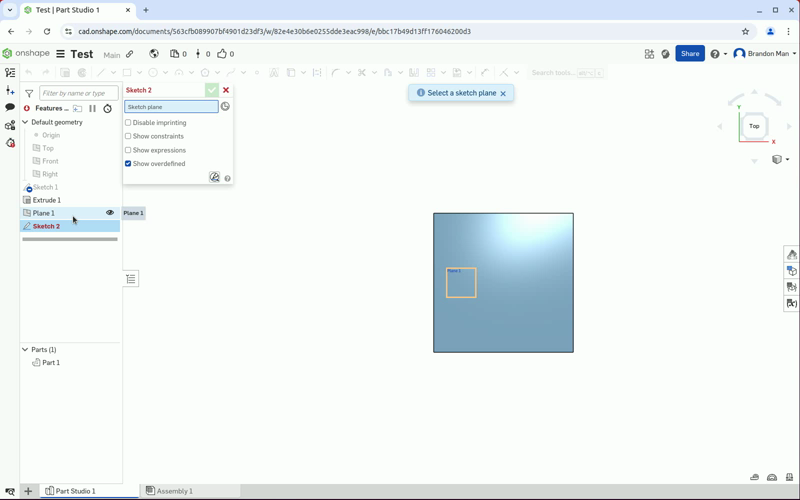
click(73, 215)
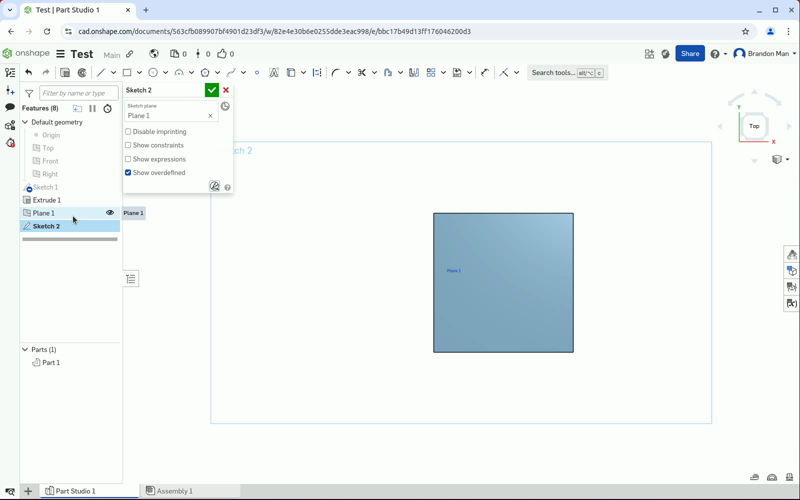
mouse_move(73, 352)
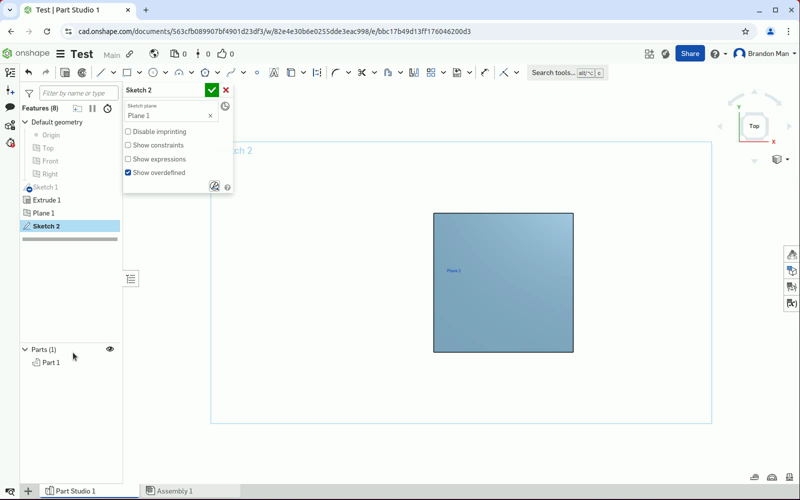
key(y)
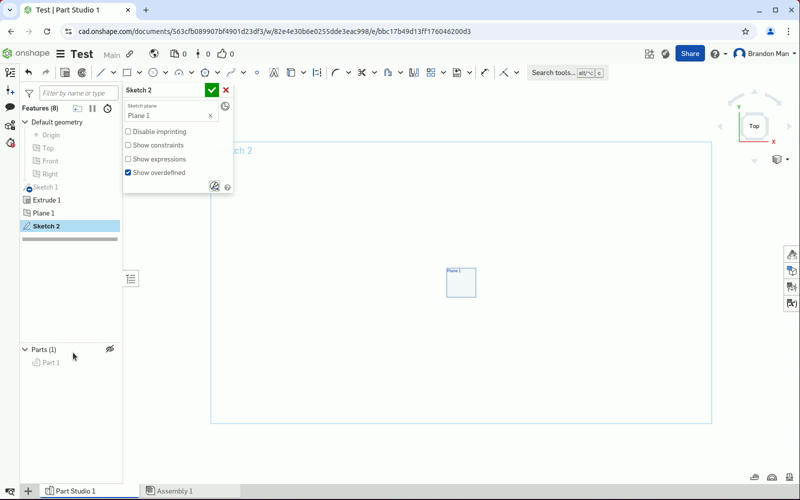
key(l)
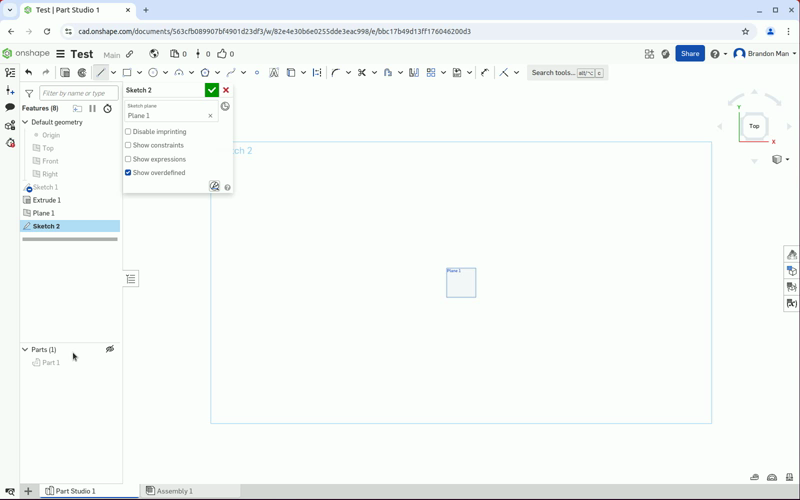
key_down(shift)
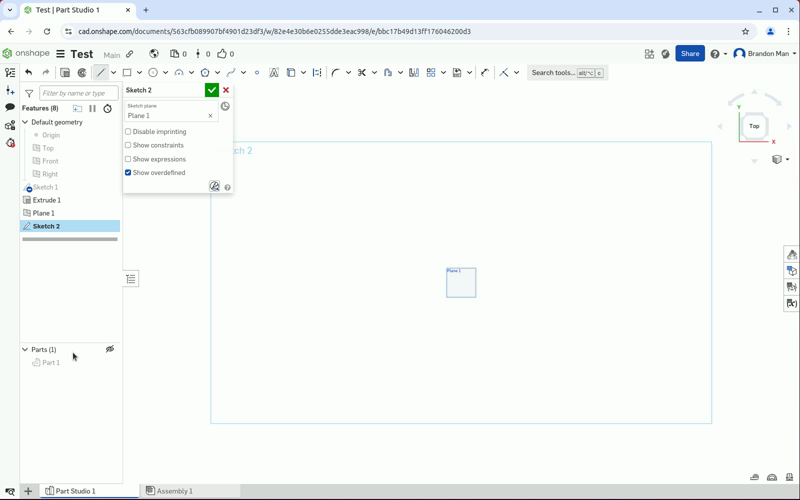
mouse_move(444, 342)
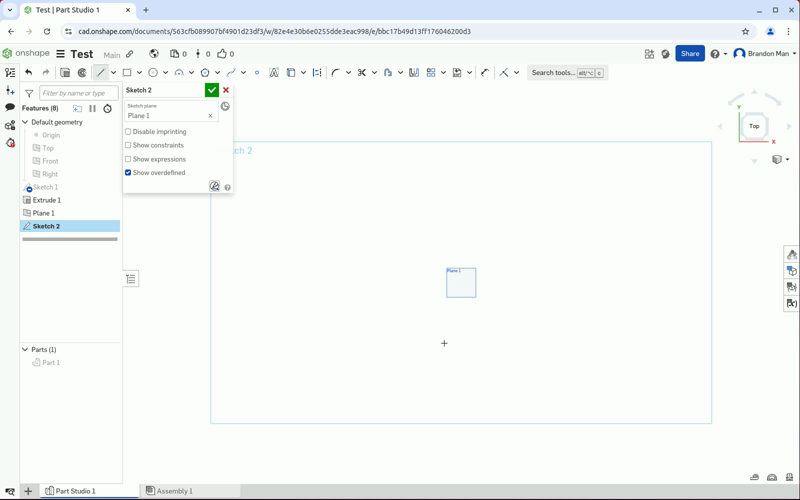
click(444, 342)
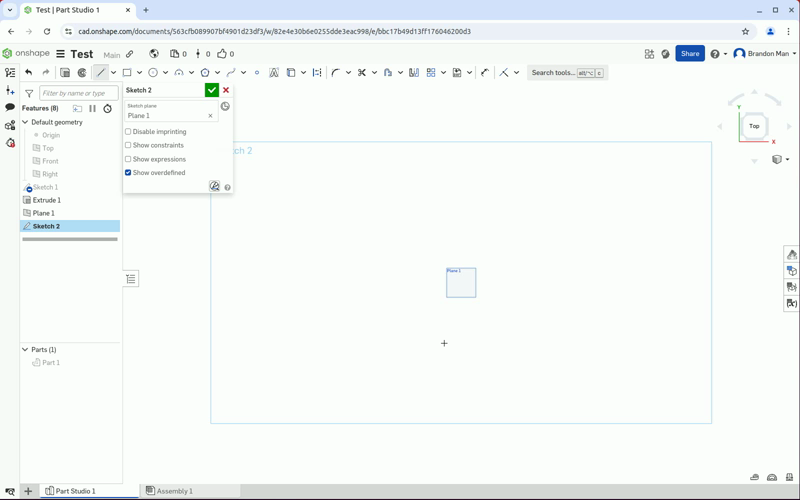
key_up(shift)
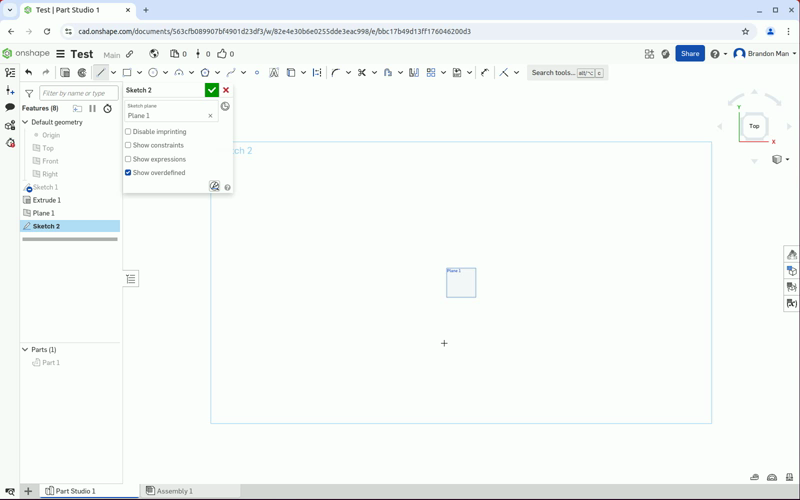
key_down(shift)
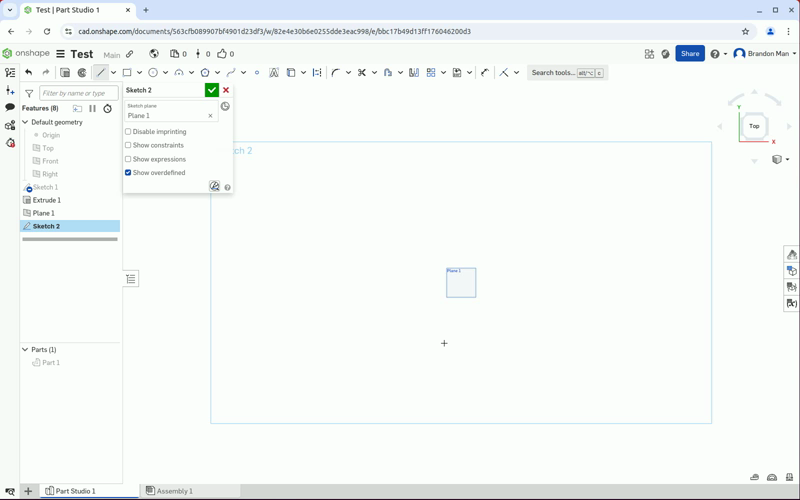
mouse_move(565, 342)
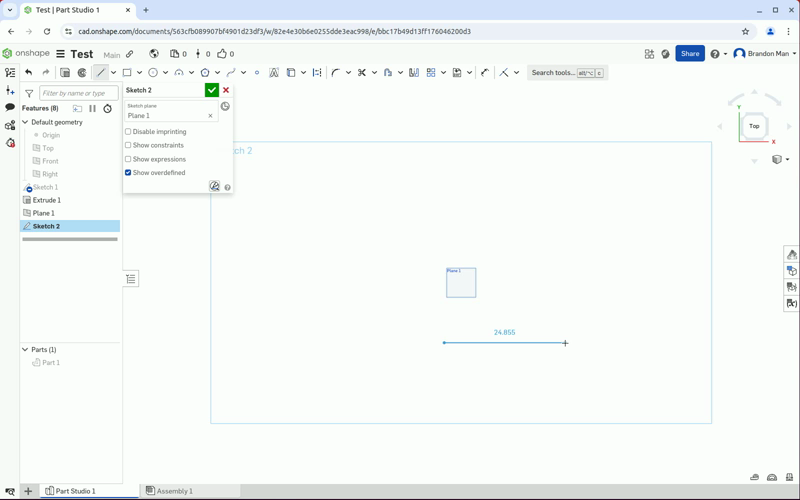
click(565, 342)
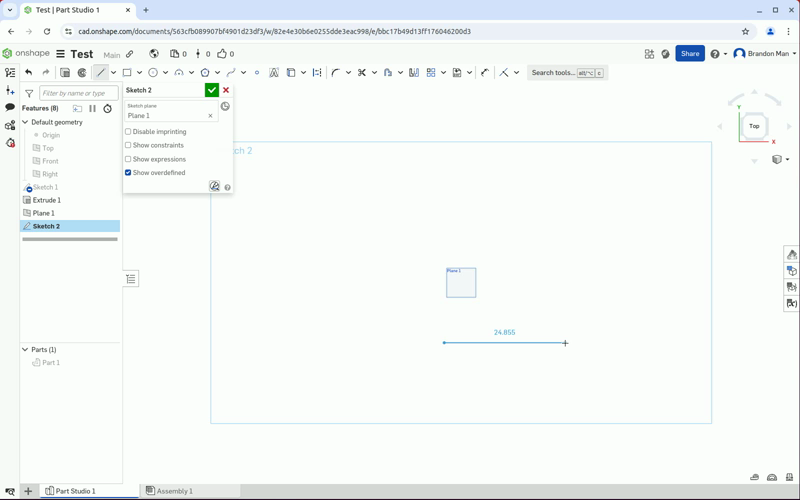
key_up(shift)
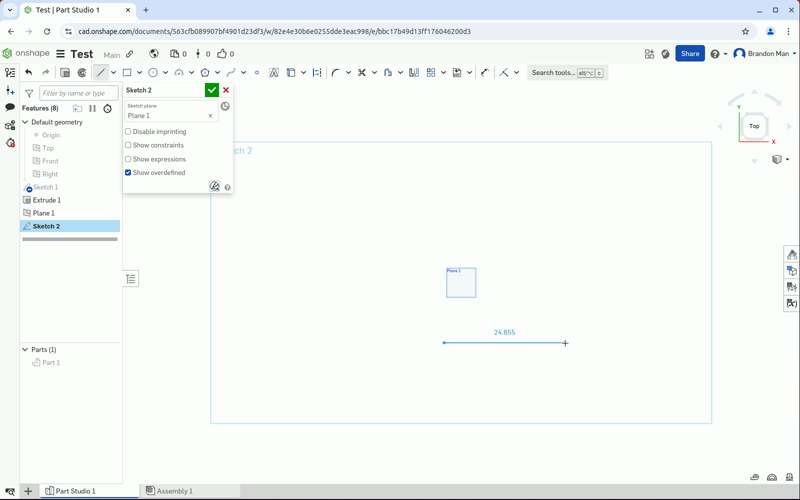
key_down(shift)
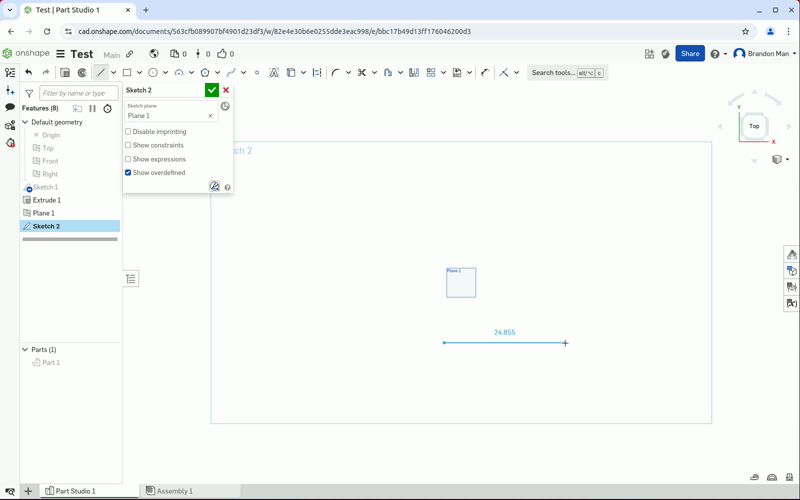
mouse_move(565, 222)
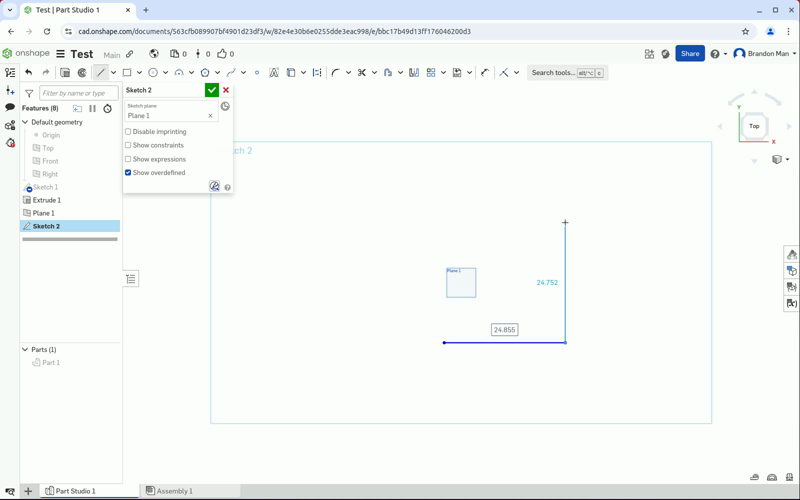
click(565, 222)
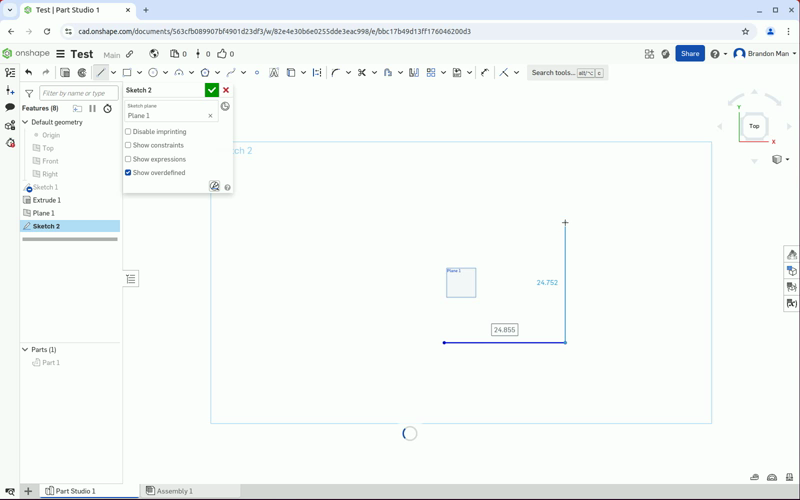
key_up(shift)
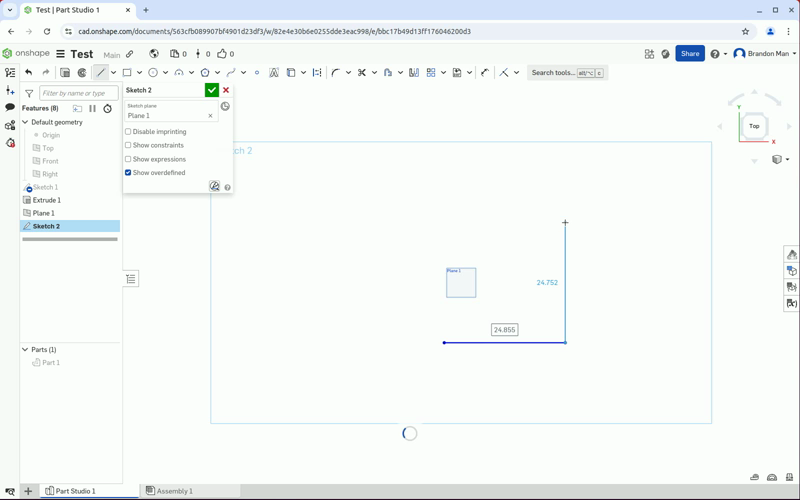
key_down(shift)
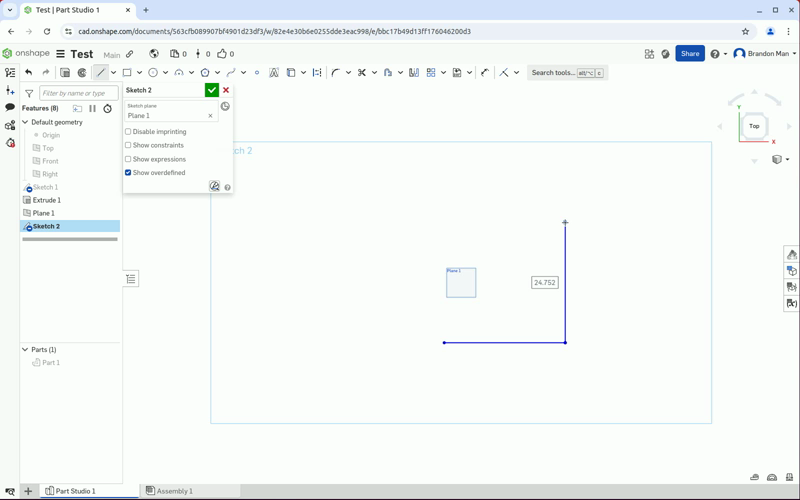
mouse_move(444, 222)
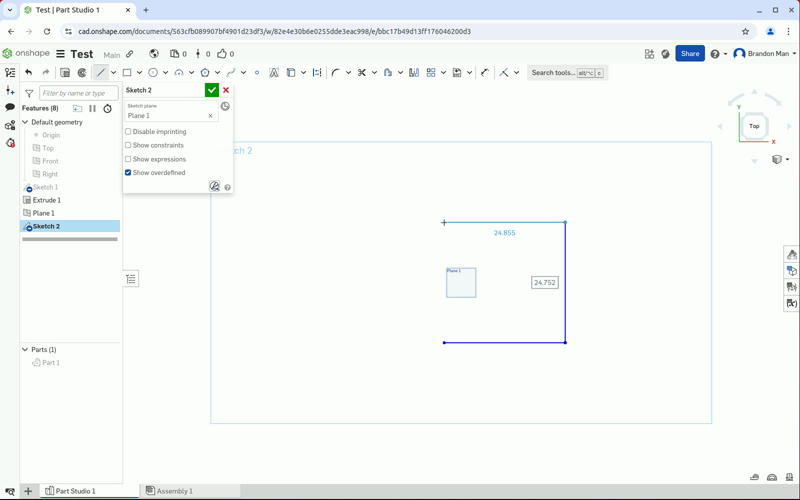
click(444, 222)
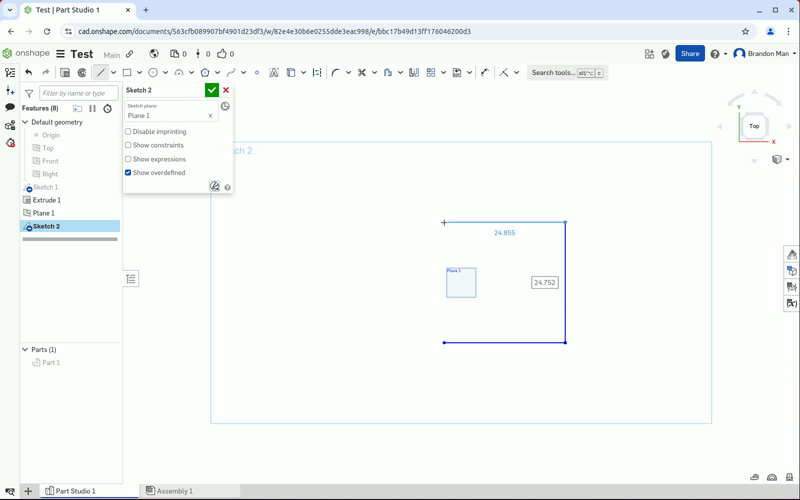
key_up(shift)
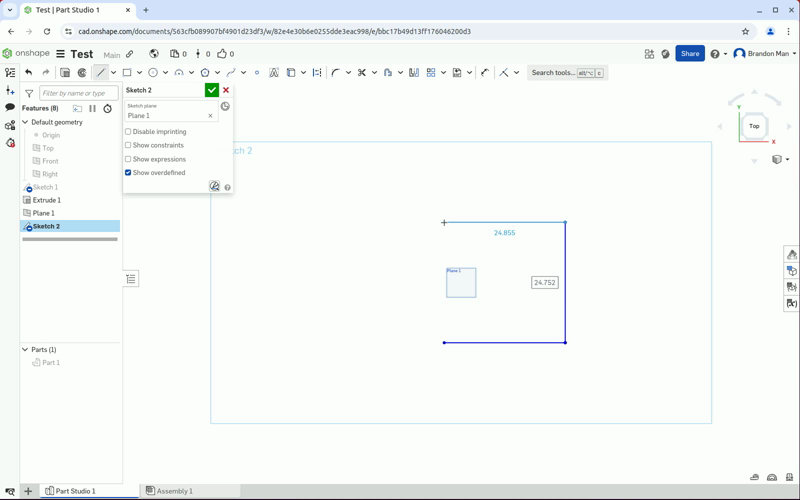
key_down(shift)
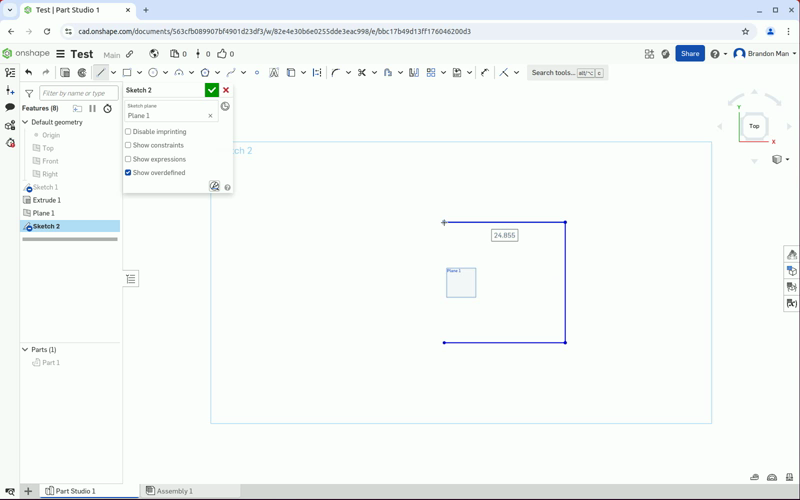
mouse_move(444, 342)
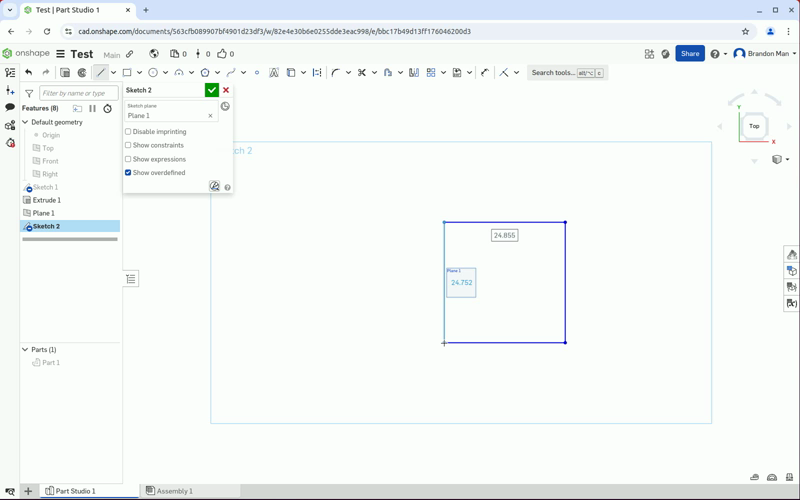
key_up(shift)
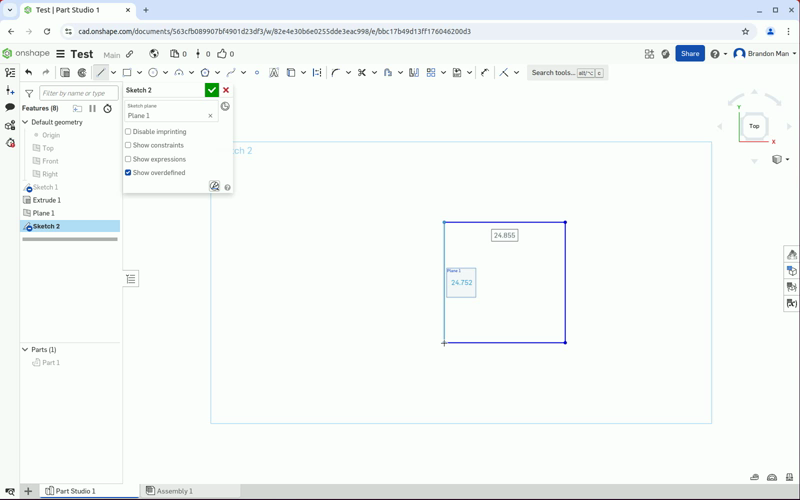
click(444, 342)
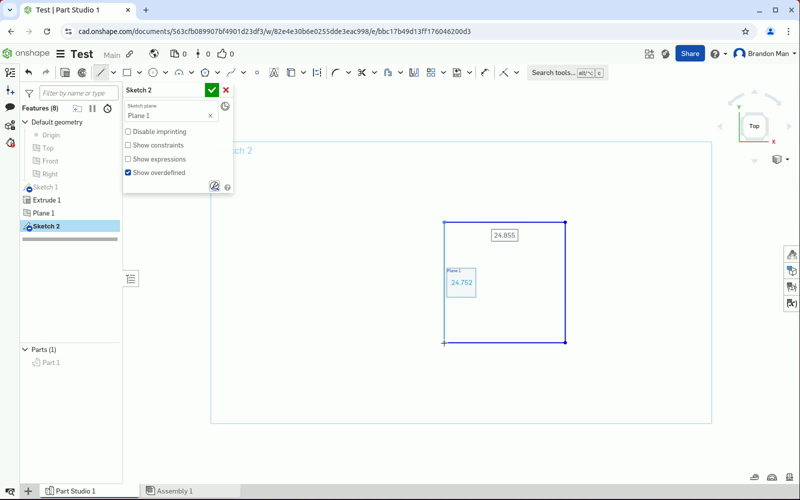
key(esc)
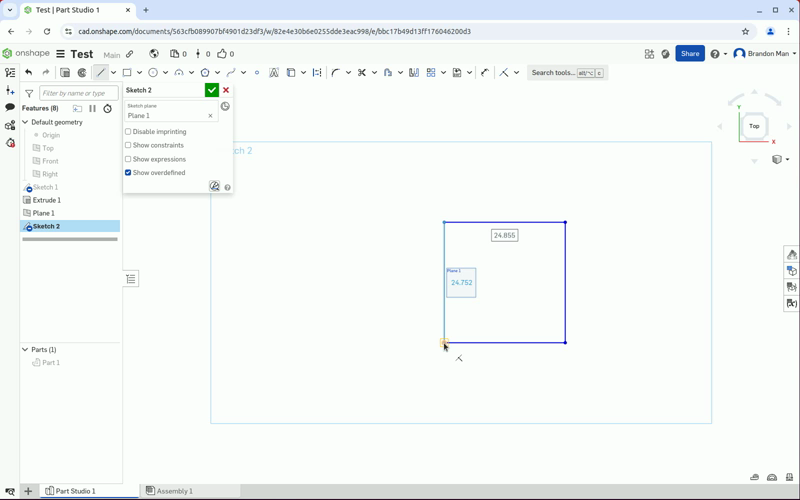
mouse_move(539, 275)
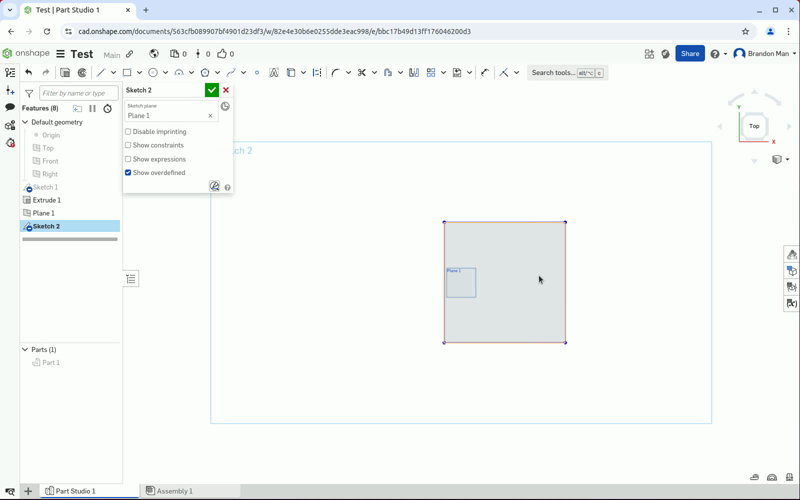
click(539, 275)
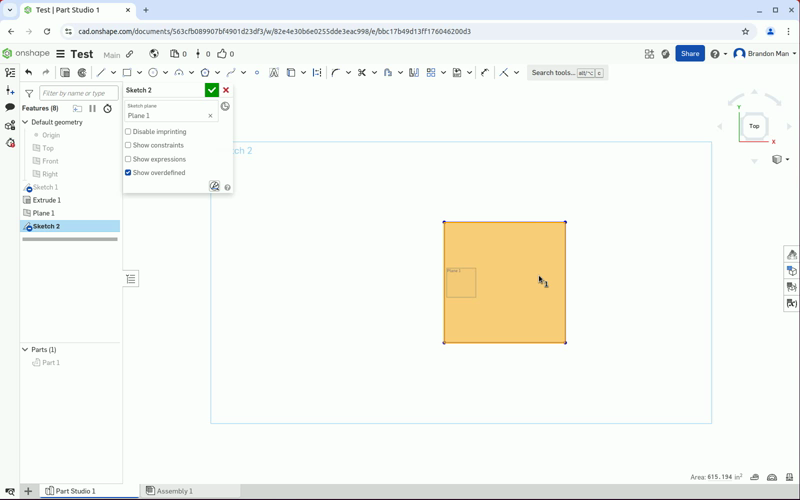
mouse_move(73, 352)
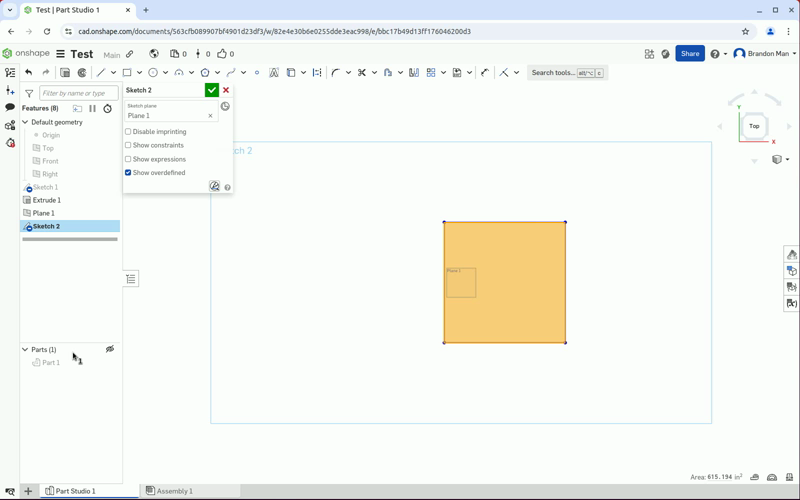
key(shift+y)
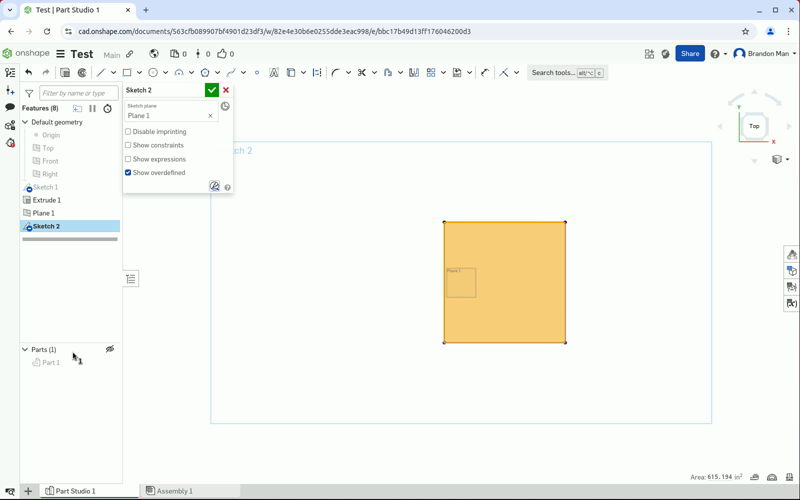
key(shift+e)
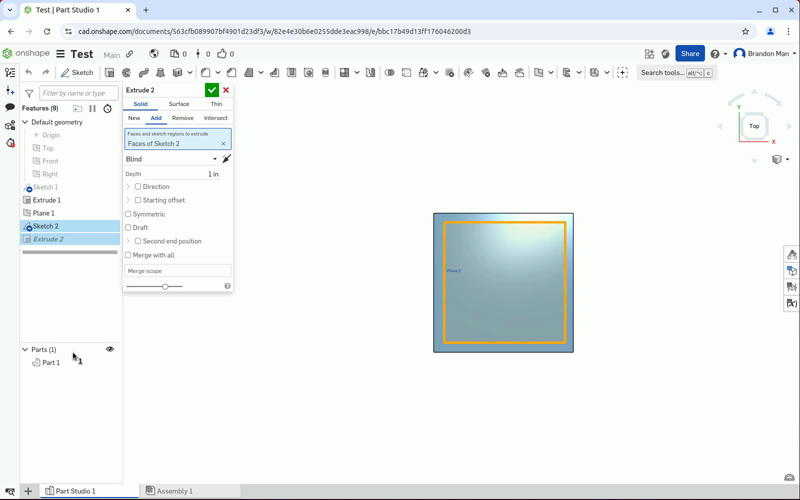
mouse_move(143, 106)
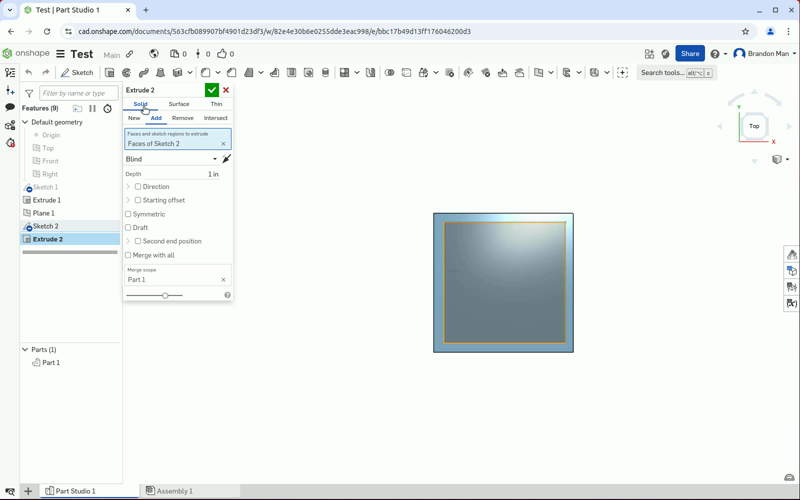
click(143, 106)
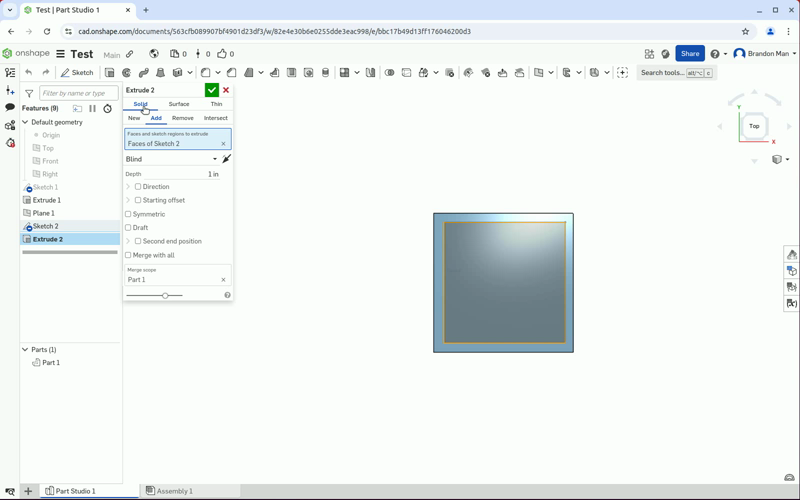
mouse_move(186, 120)
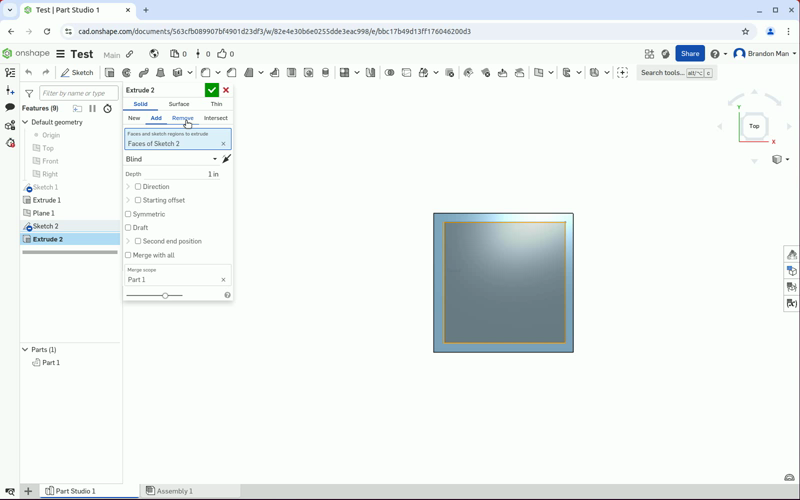
click(186, 120)
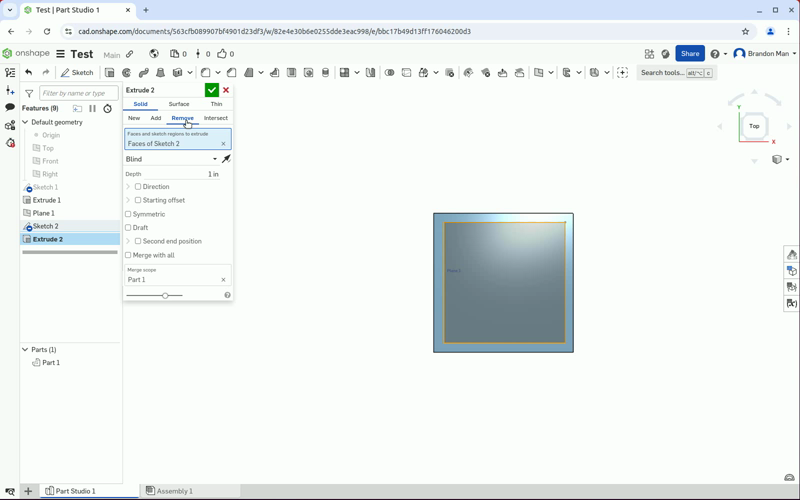
key(tab, 4)
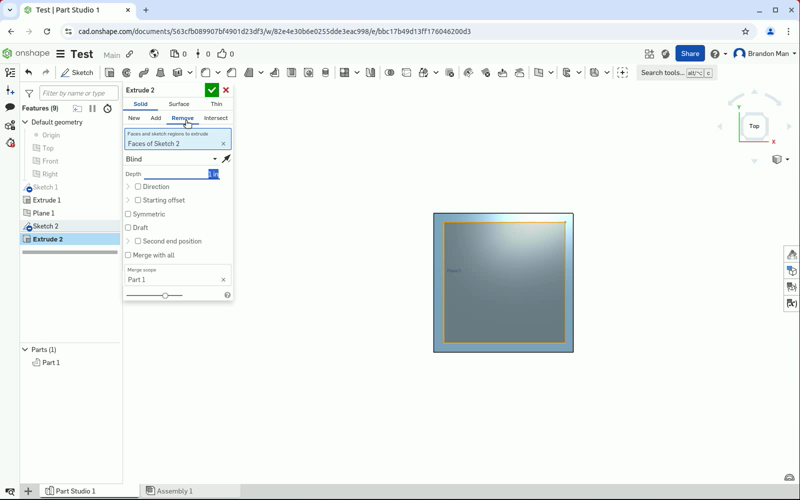
text(6.499)
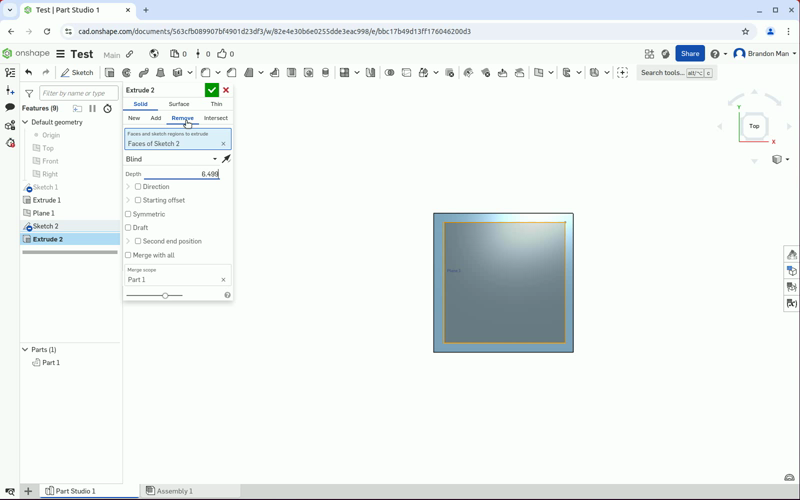
key(tab, 6)
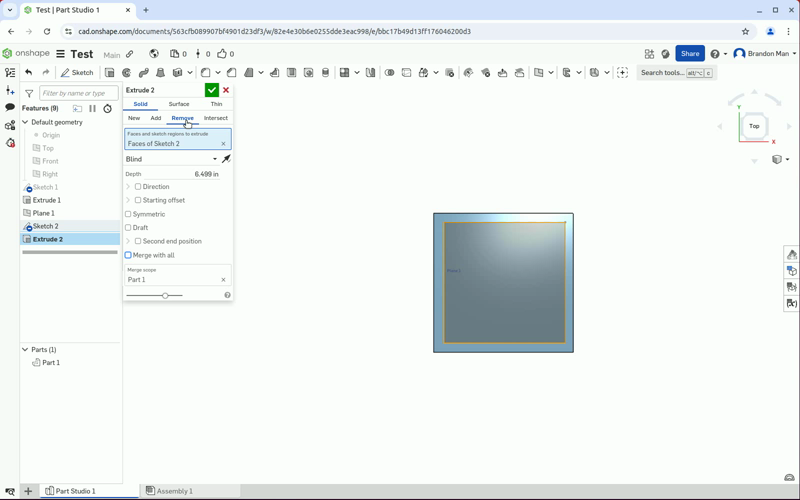
key(space)
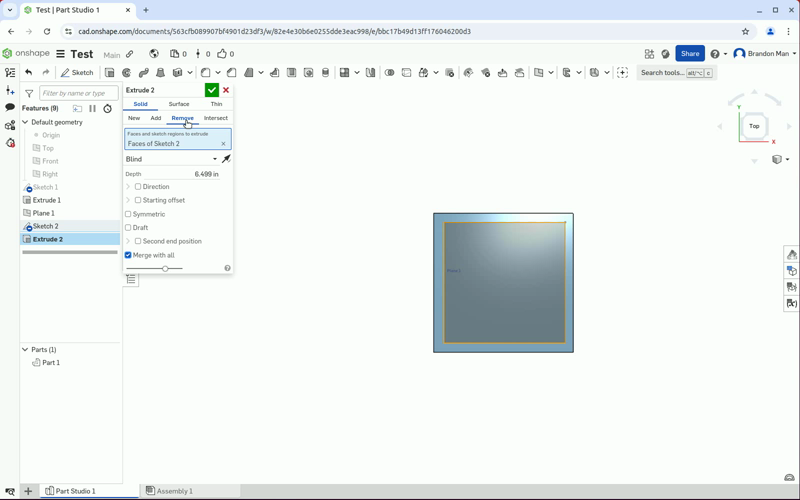
key(enter)
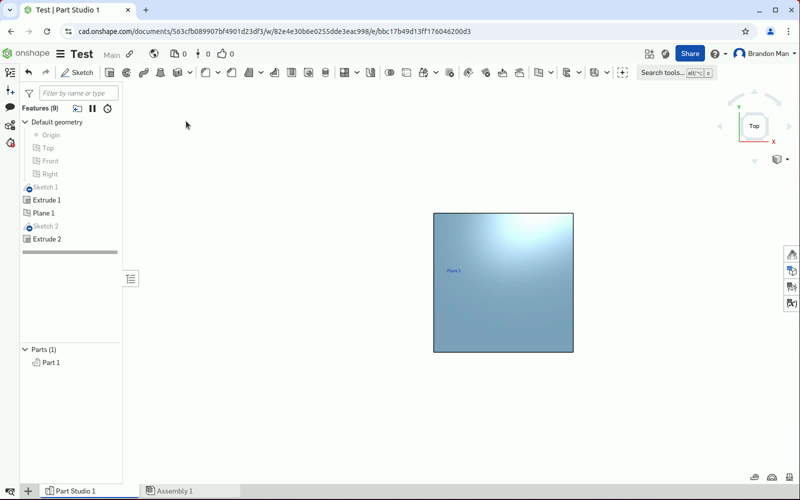
key(shift+h)
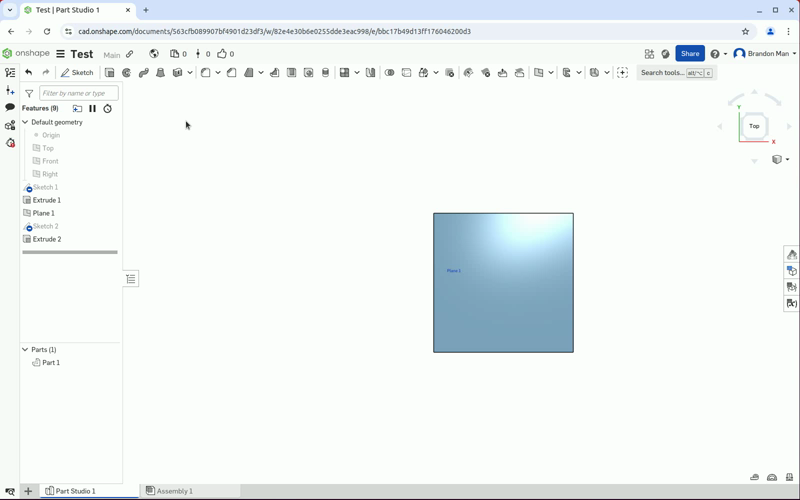
key(shift+h)
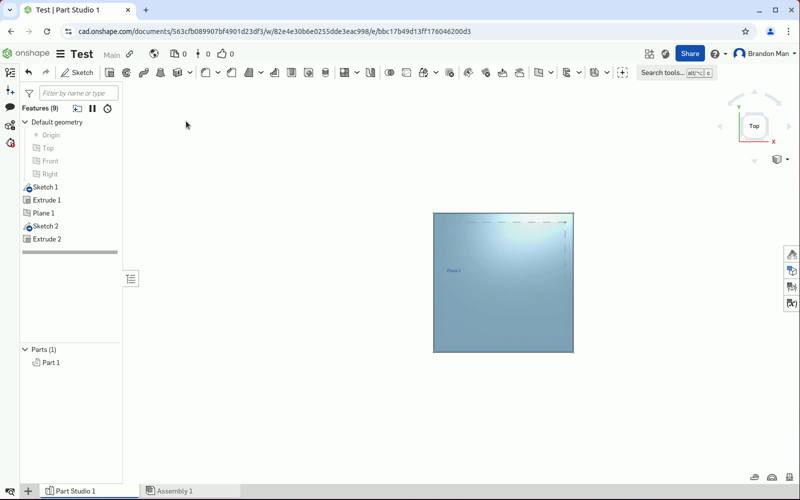
key(shift+7)
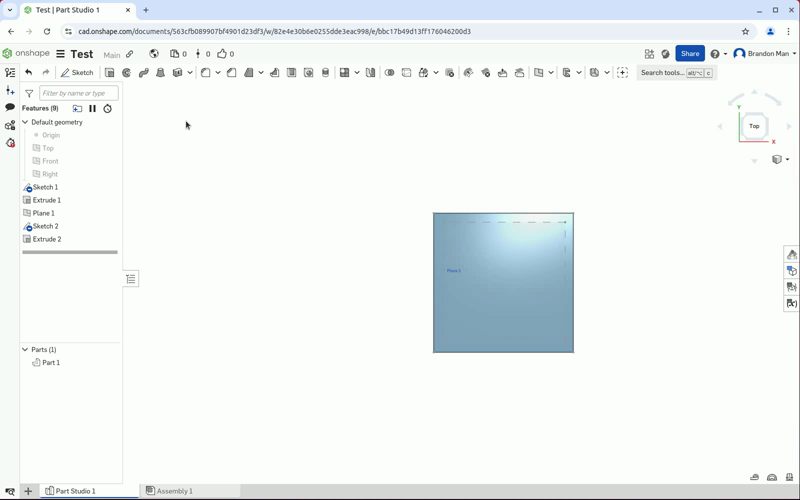
key(up, 3)
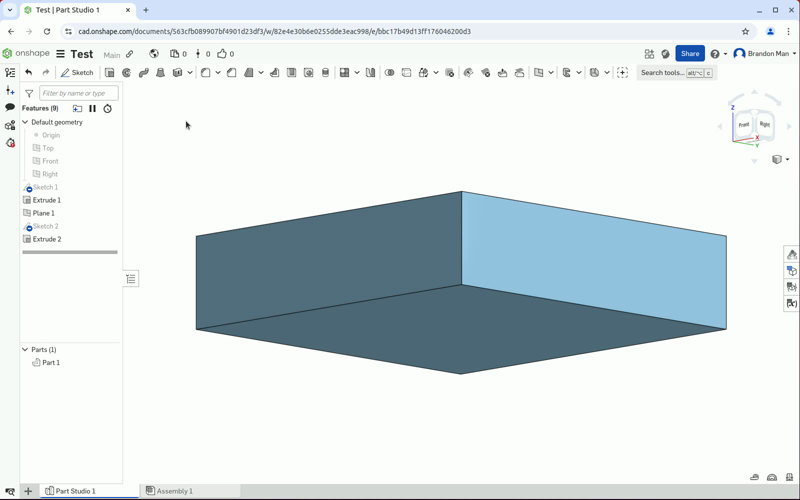
key(left, 3)
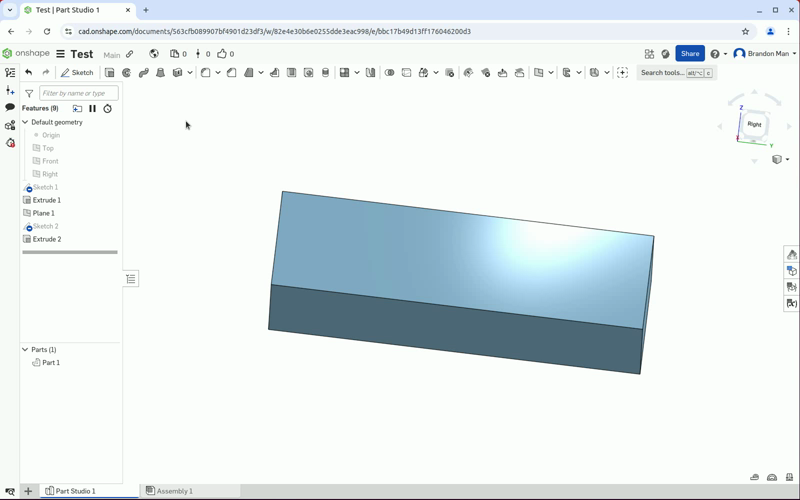
key(right, 3)
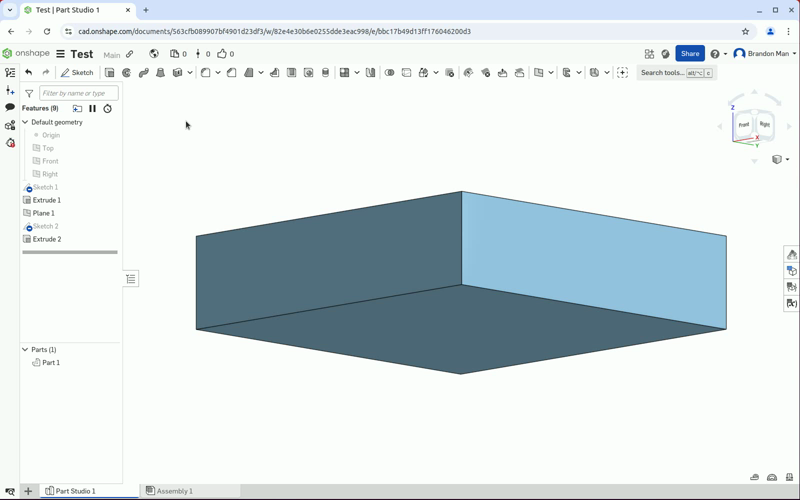
key(down, 3)
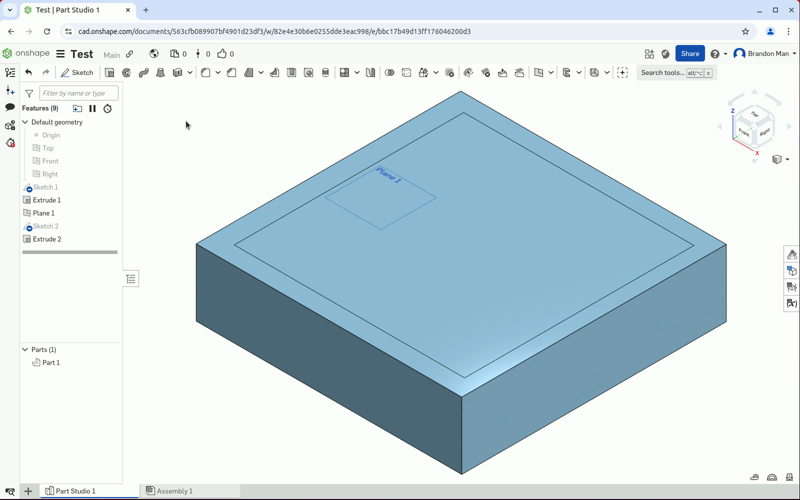
mouse_move(73, 189)
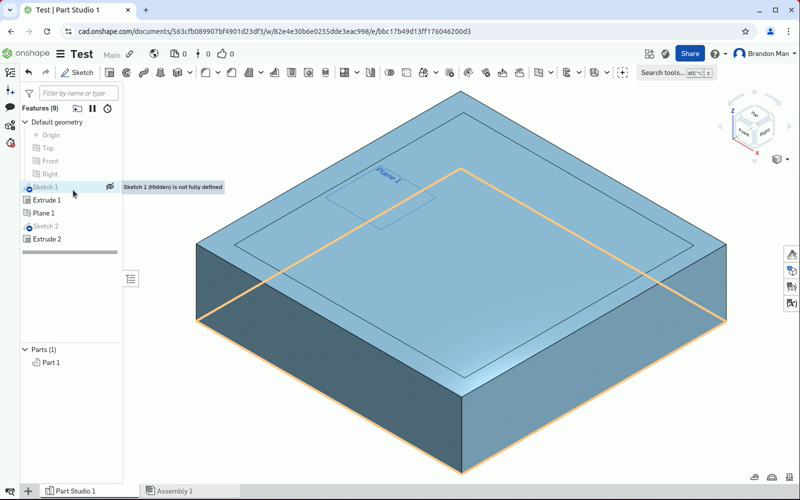
click(73, 189)